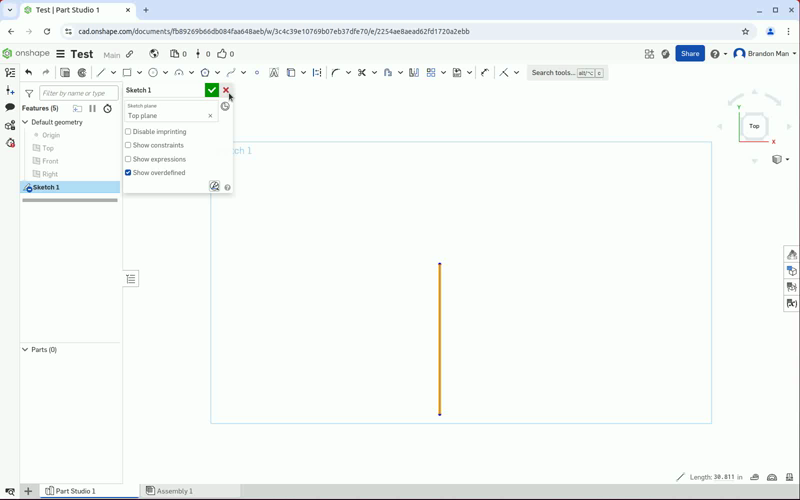
key(shift+h)
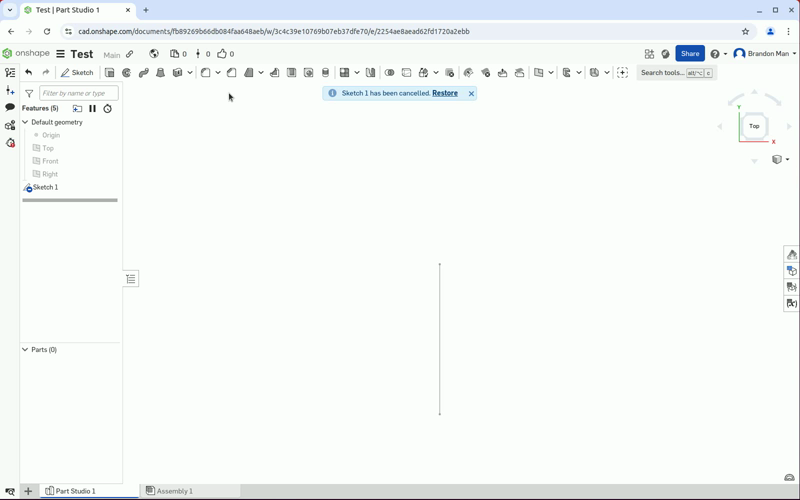
mouse_move(73, 352)
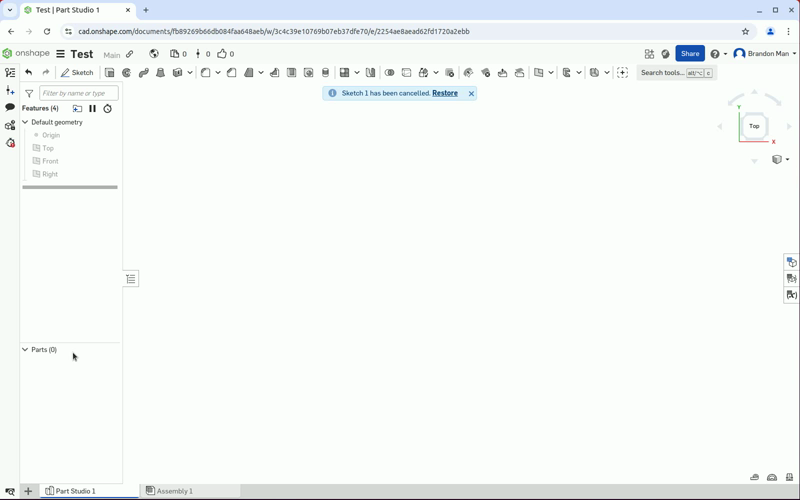
key(y)
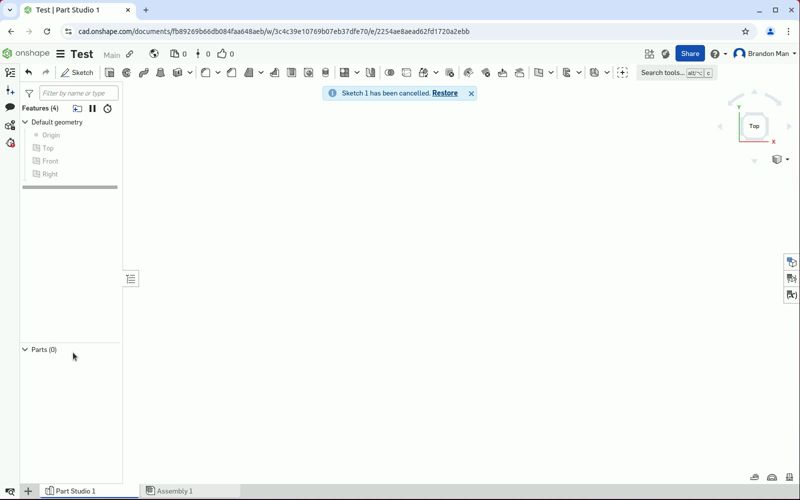
key(shift+p)
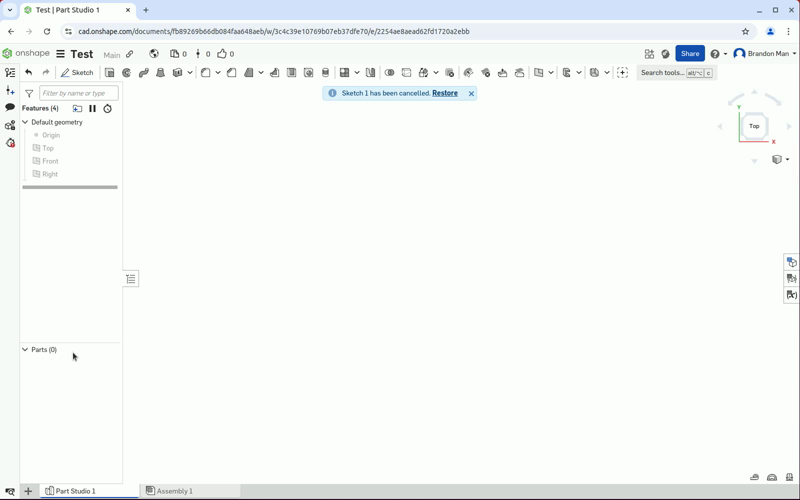
key(space)
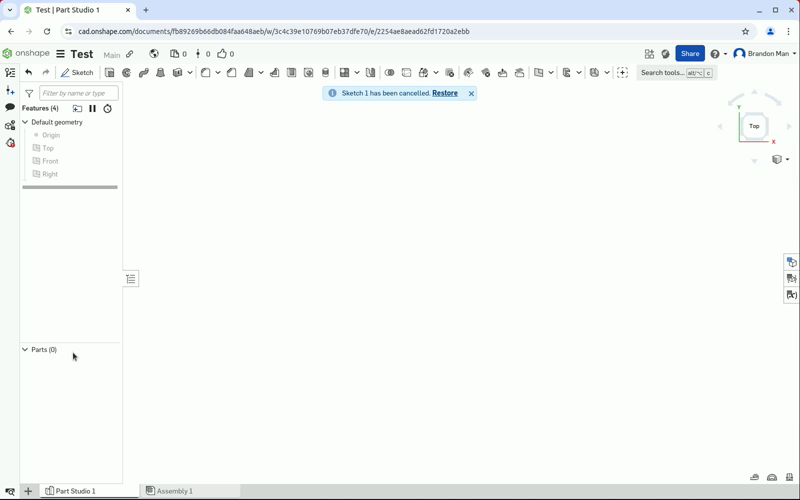
key_down(shift)
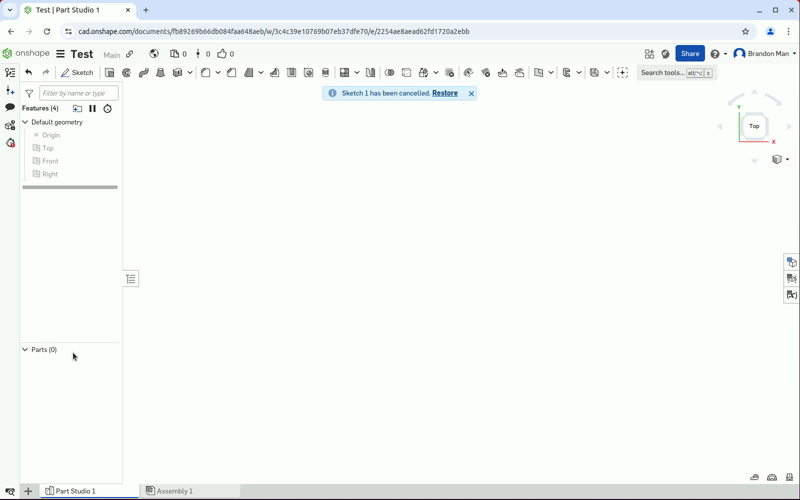
key(up)
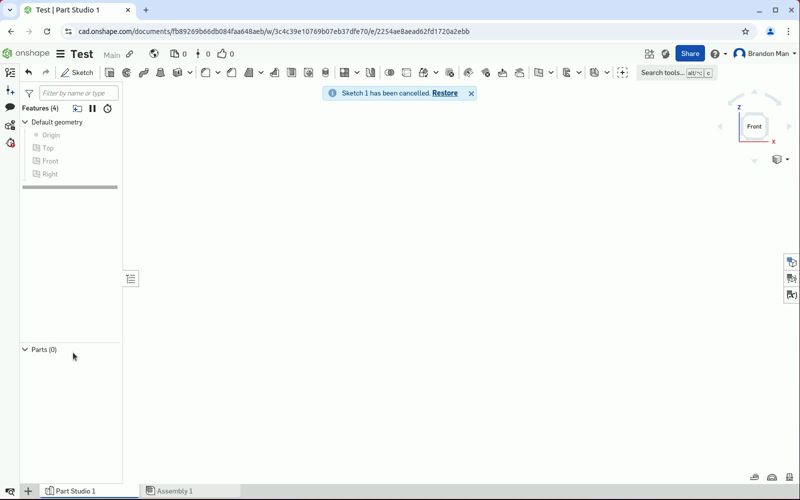
key_up(shift)
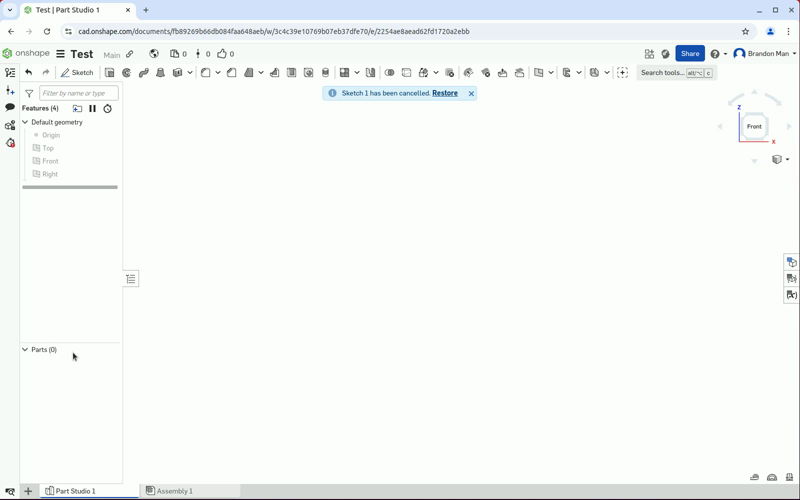
mouse_move(73, 352)
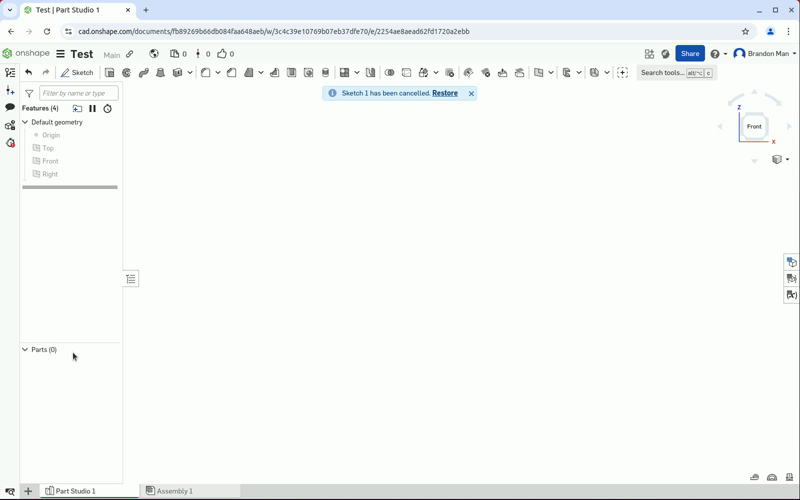
key(shift+y)
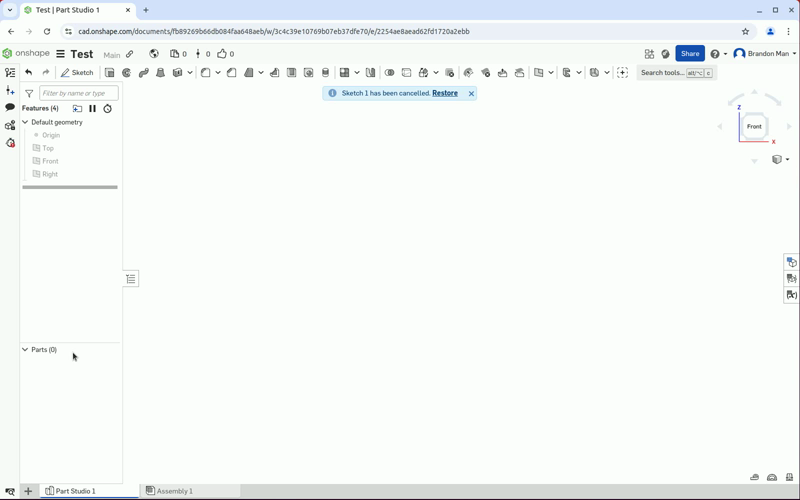
key(shift+s)
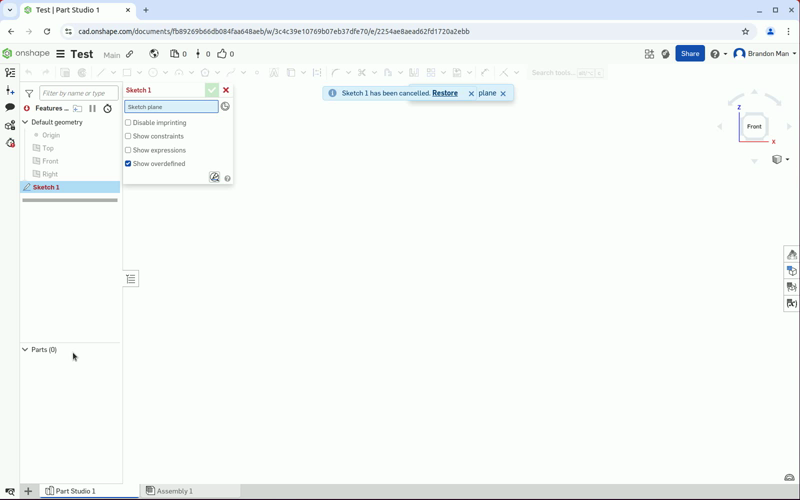
mouse_move(73, 163)
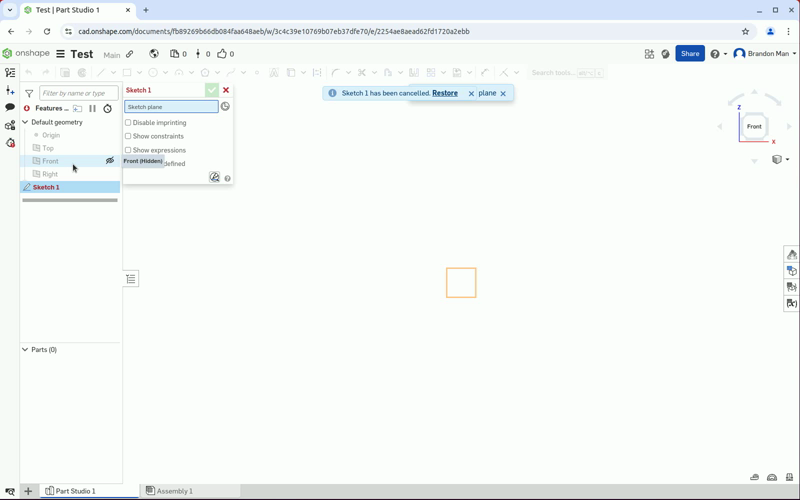
click(73, 163)
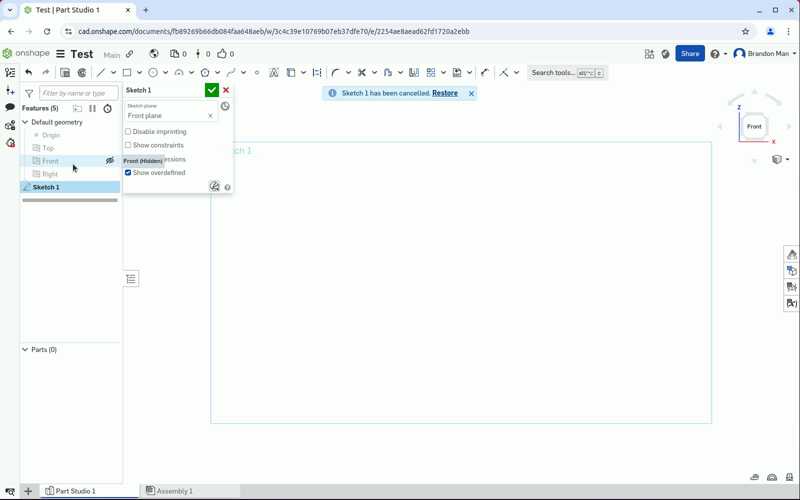
mouse_move(73, 352)
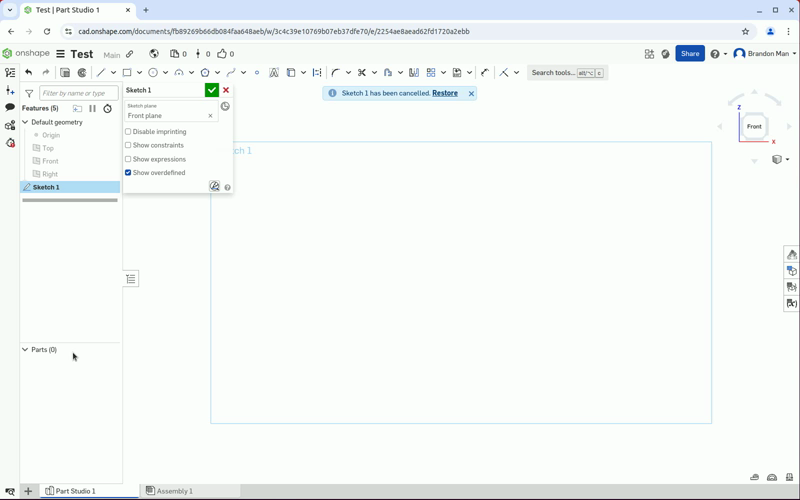
key(y)
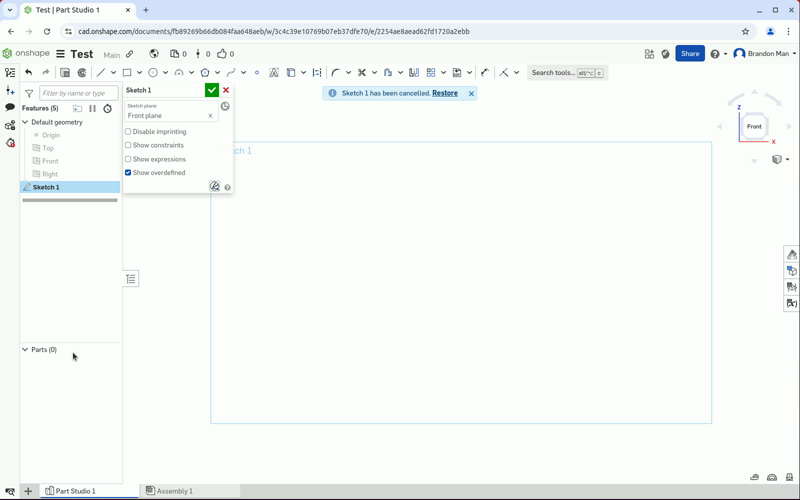
key(l)
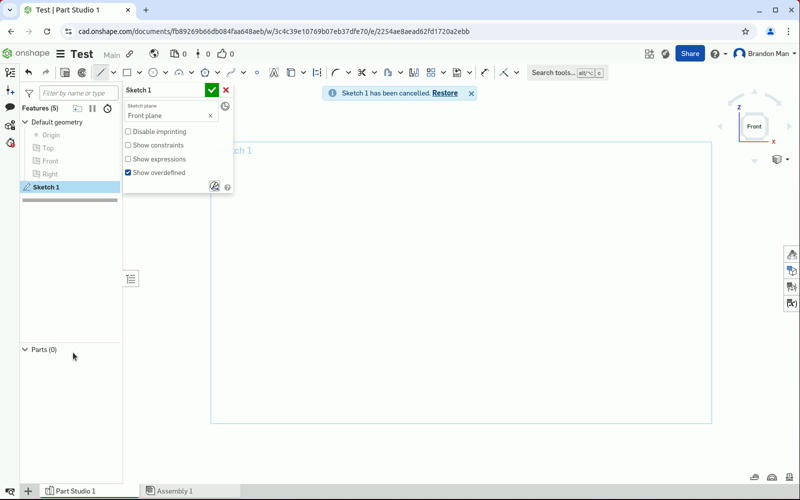
key_down(shift)
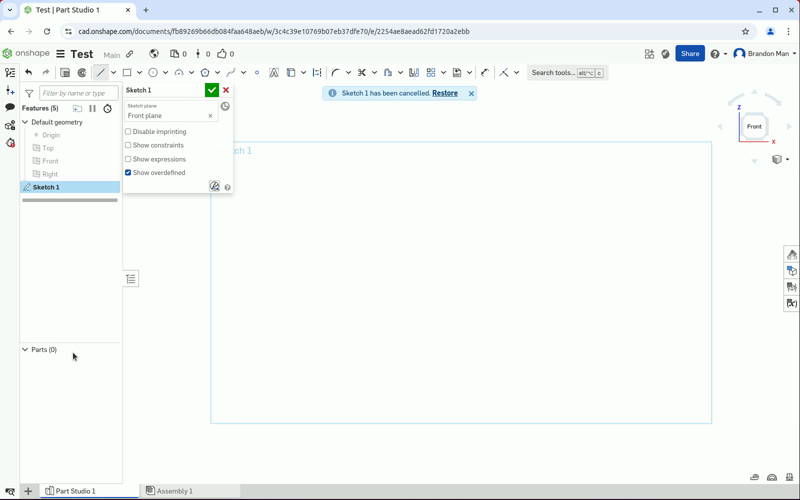
mouse_move(348, 379)
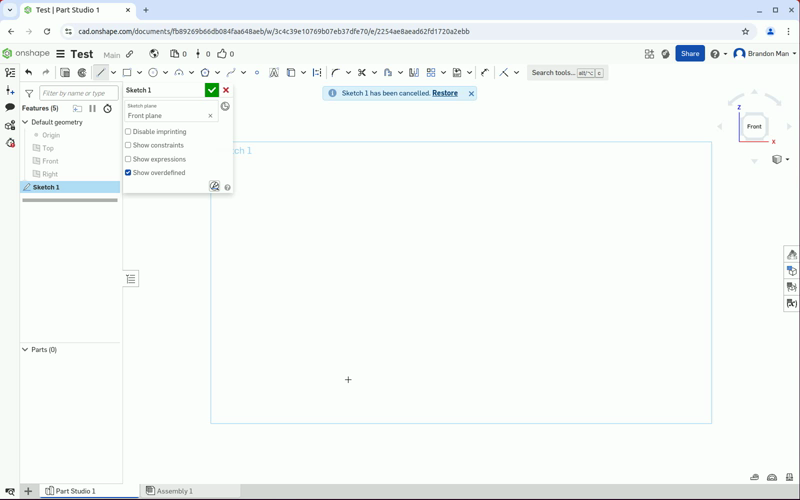
click(348, 379)
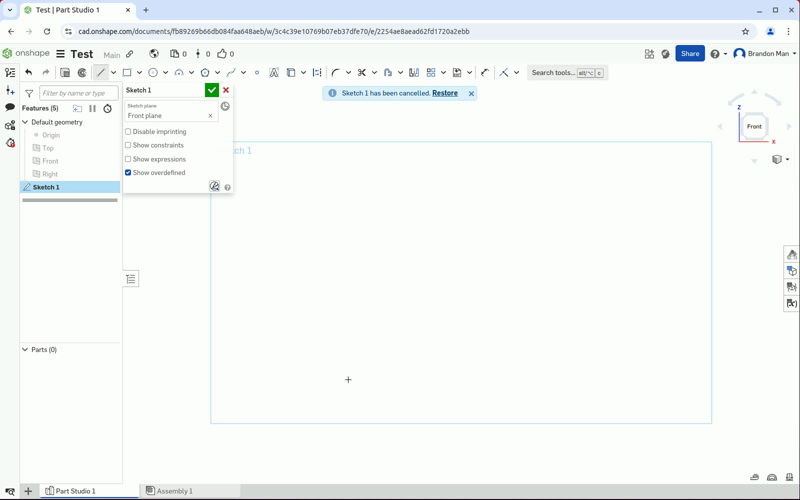
key_up(shift)
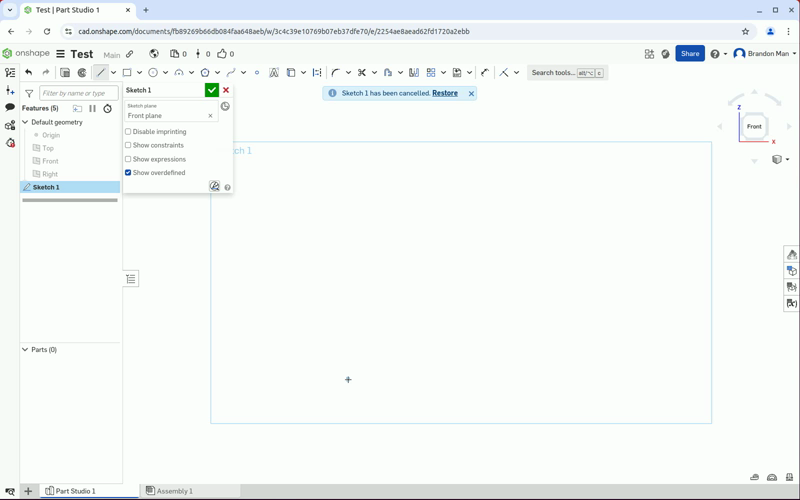
key_down(shift)
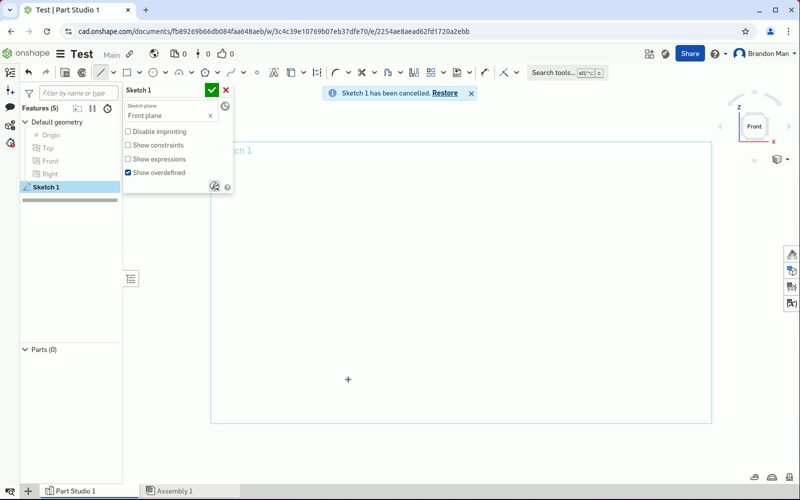
mouse_move(460, 379)
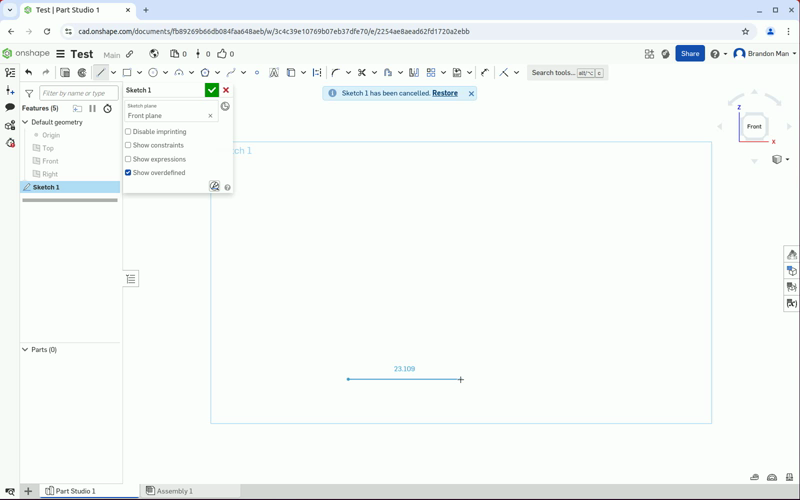
click(460, 379)
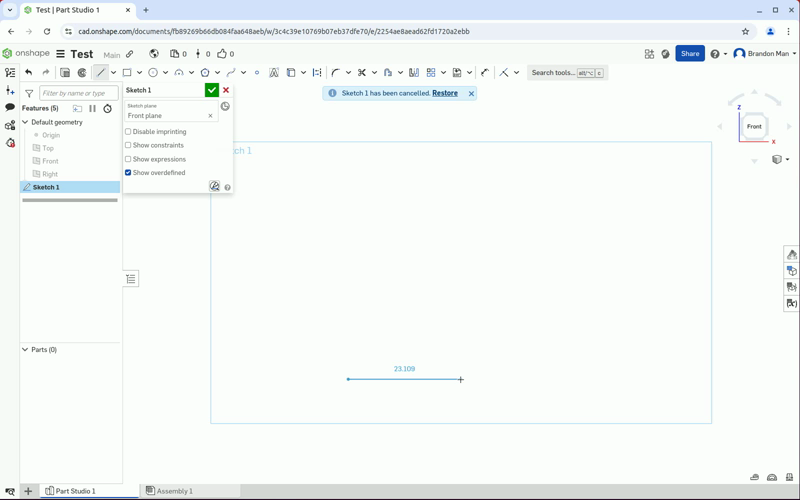
key_up(shift)
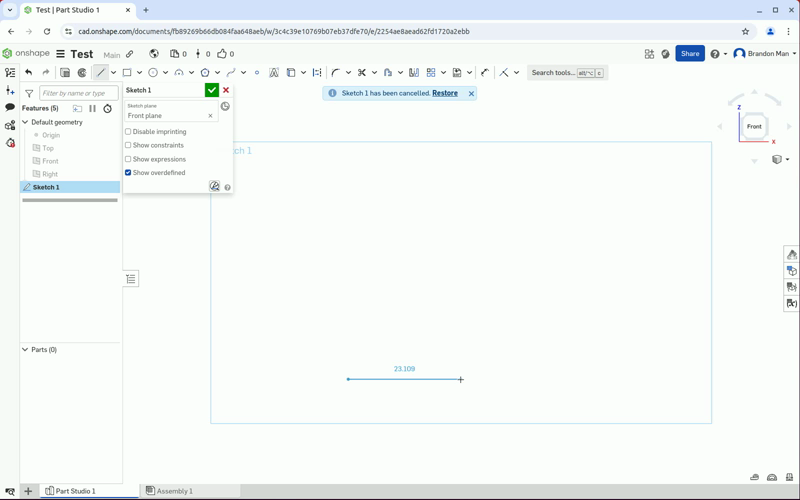
key_down(shift)
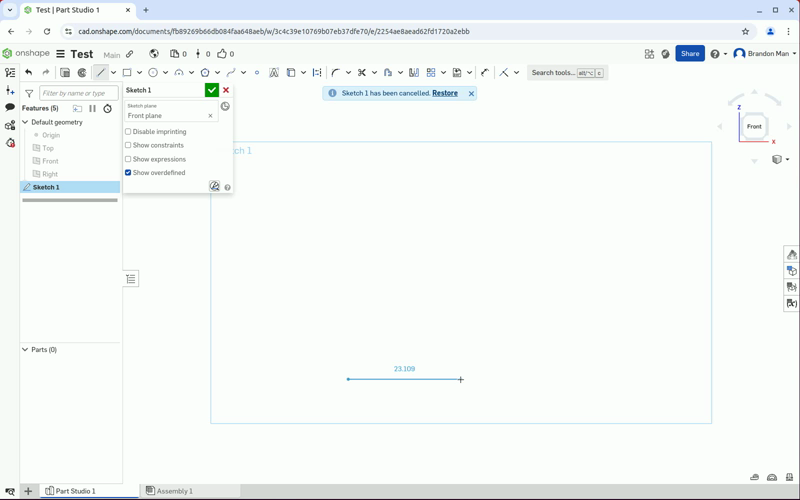
mouse_move(490, 379)
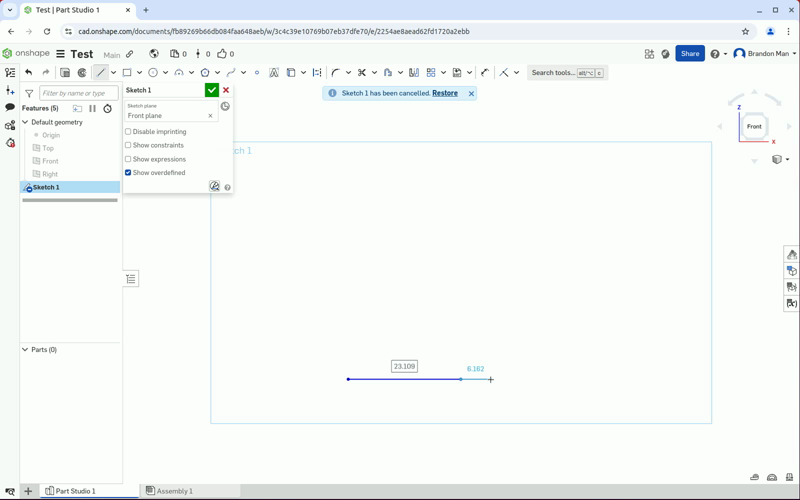
mouse_move(460, 357)
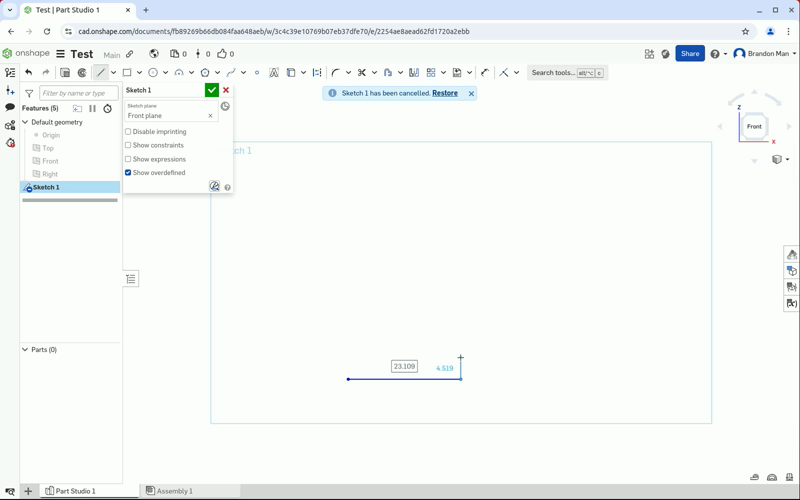
click(460, 357)
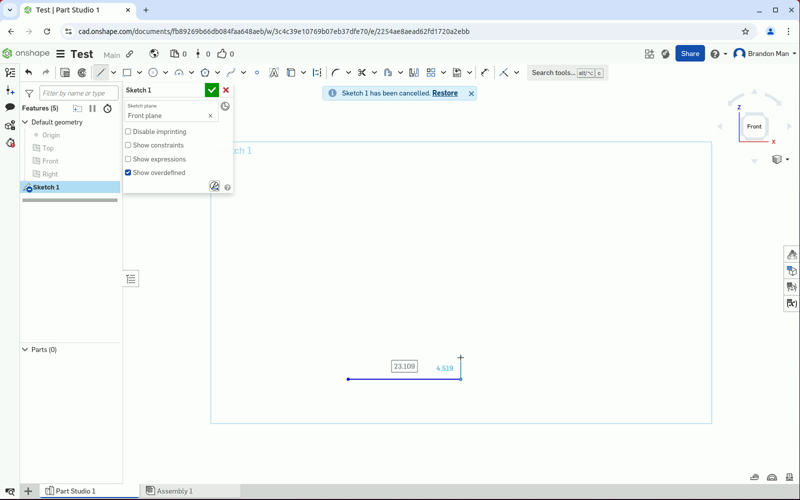
key_up(shift)
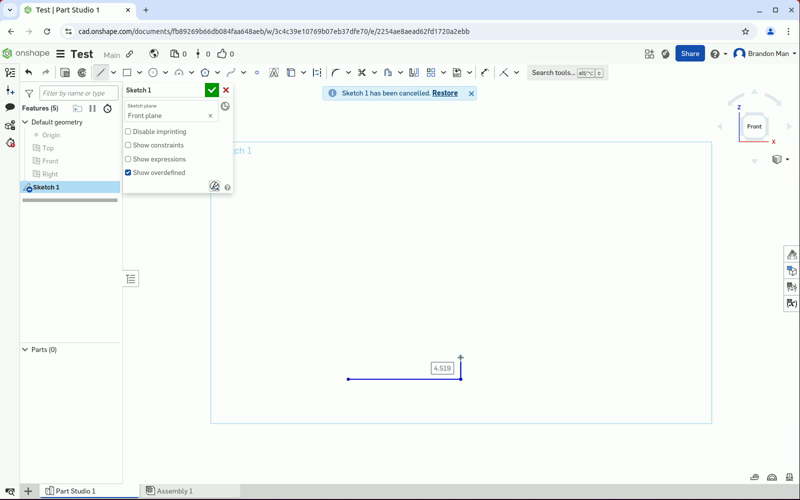
key_down(shift)
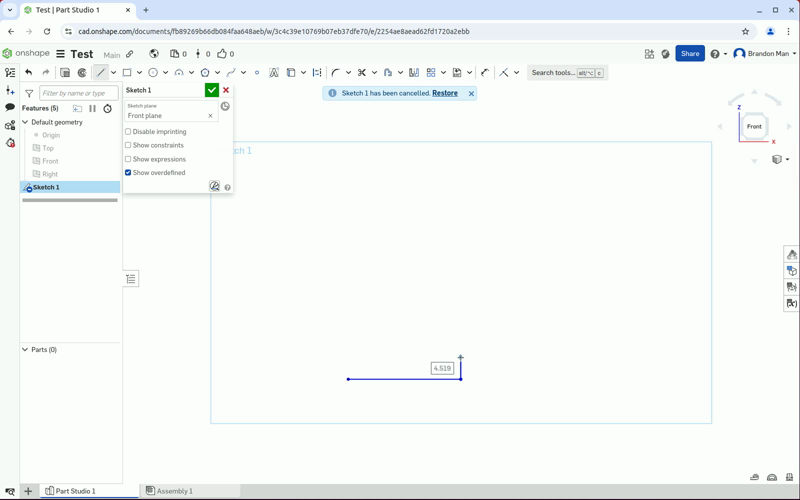
mouse_move(374, 357)
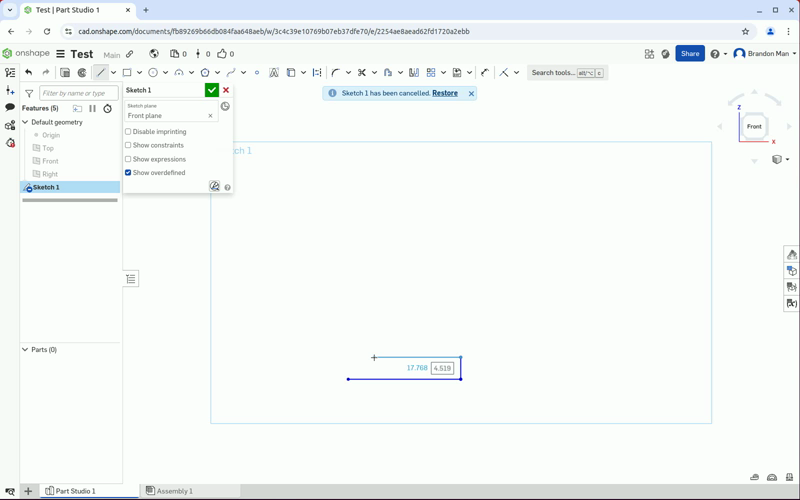
click(374, 357)
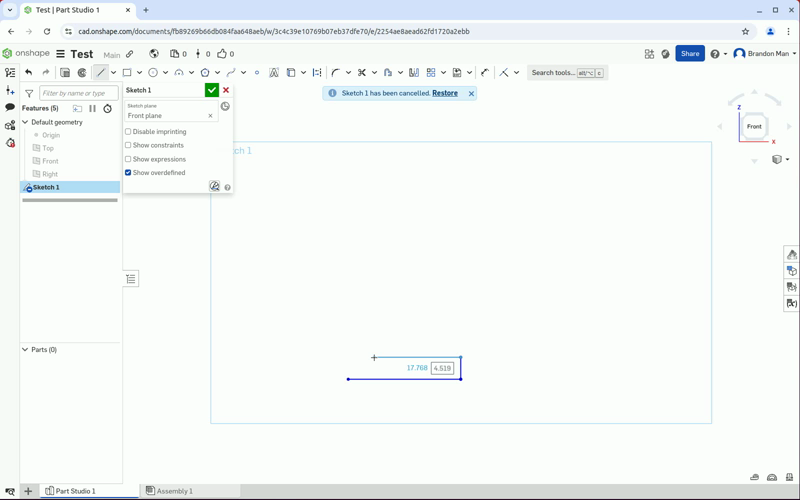
key_up(shift)
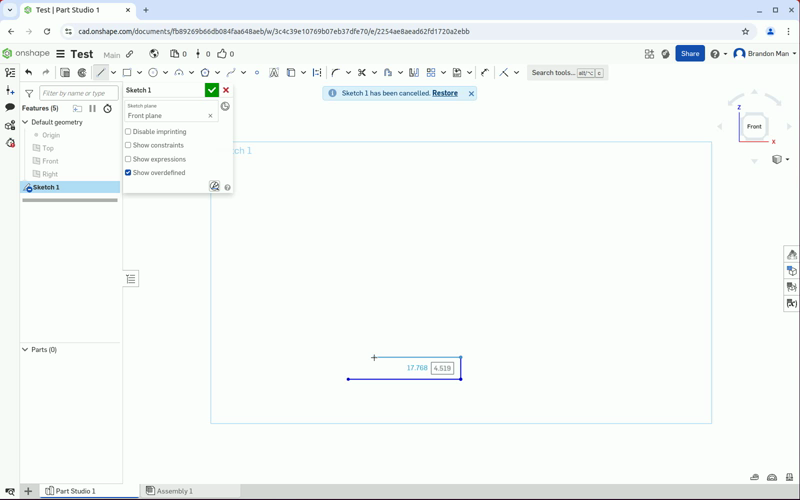
key_down(shift)
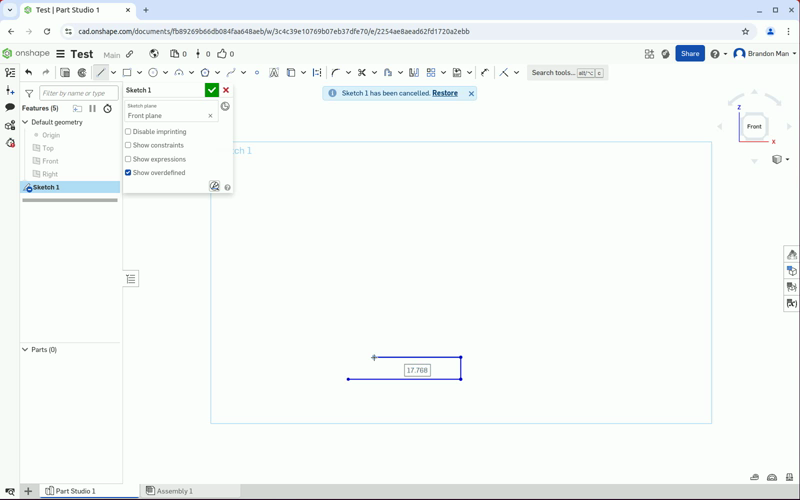
mouse_move(374, 197)
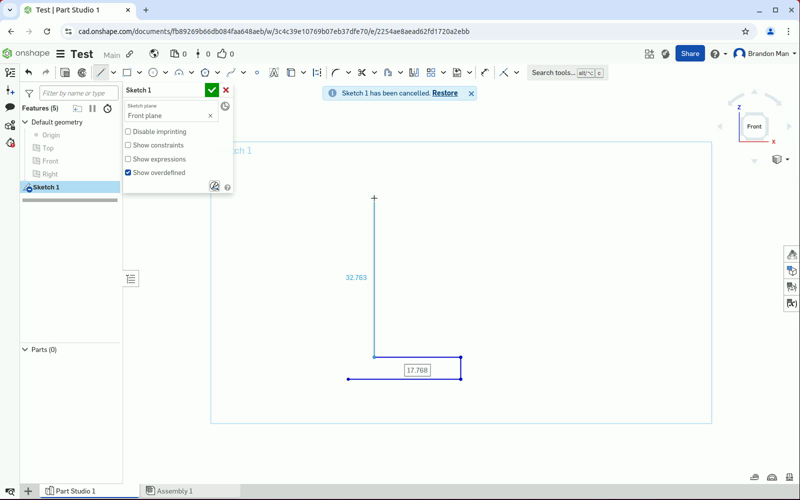
click(374, 197)
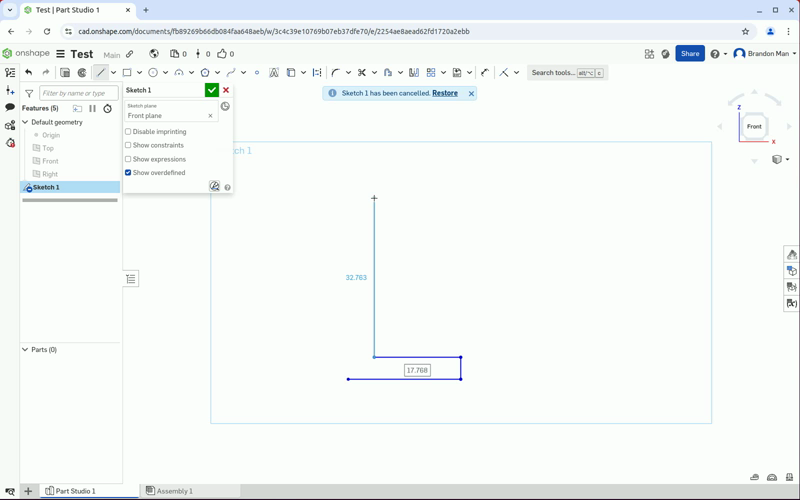
key_up(shift)
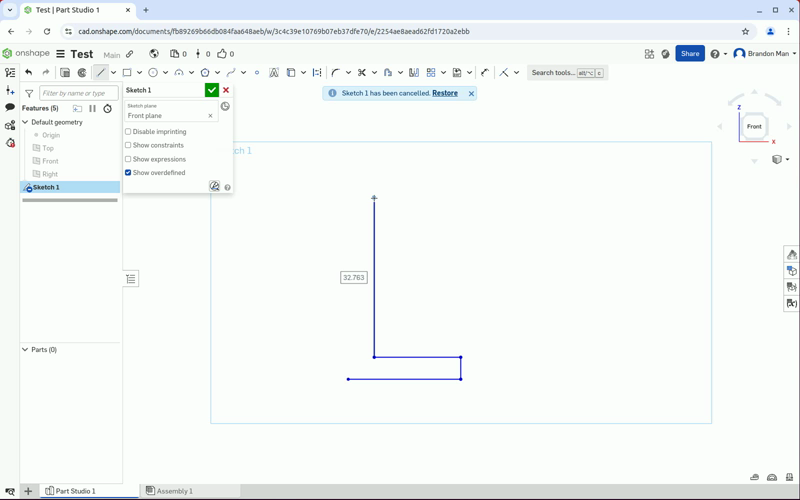
key_down(shift)
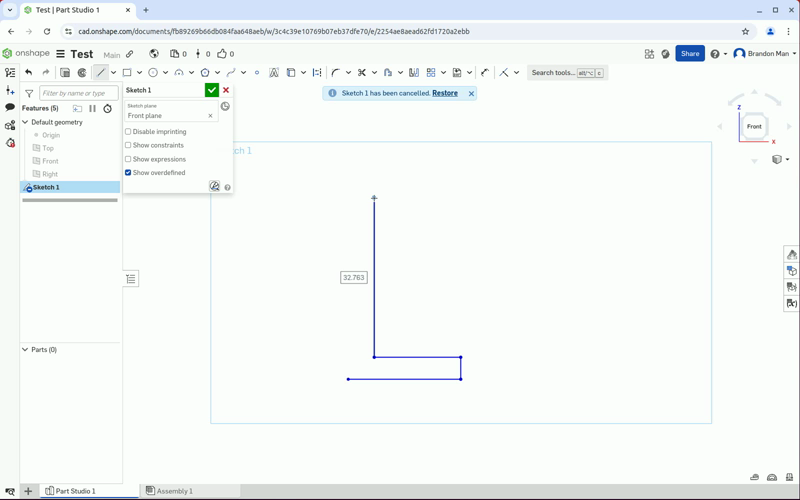
mouse_move(460, 197)
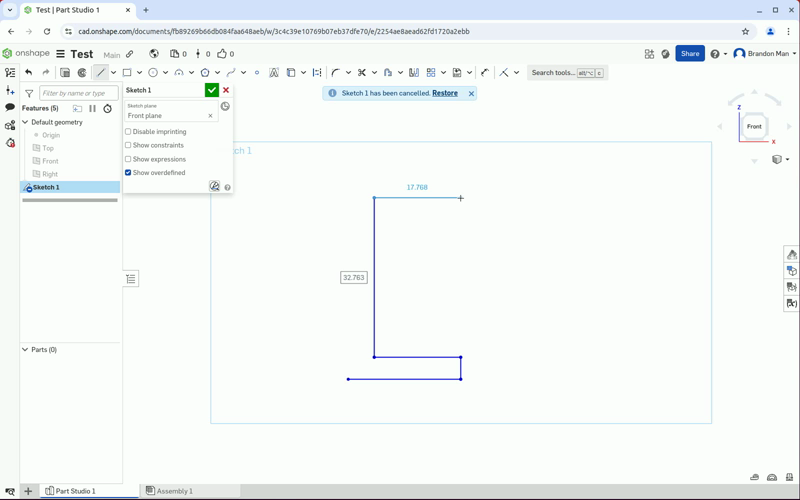
click(460, 197)
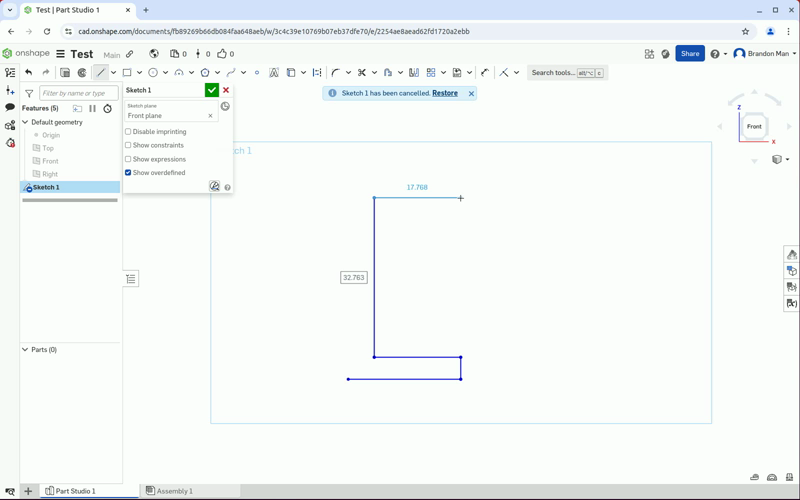
key_up(shift)
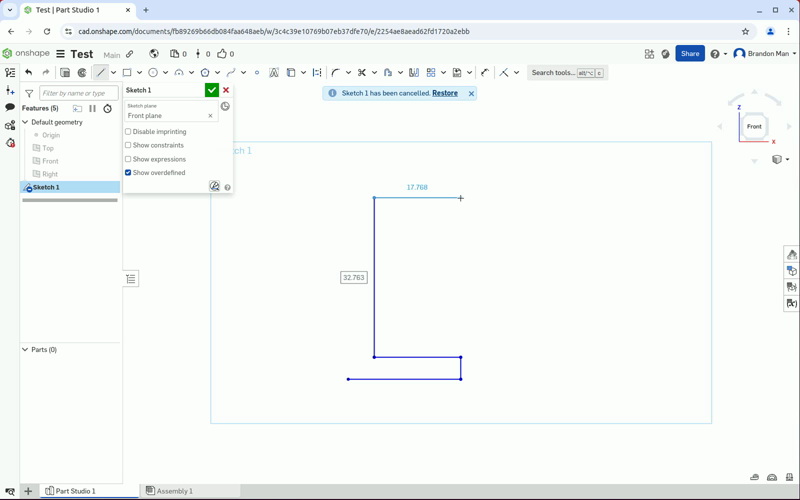
key_down(shift)
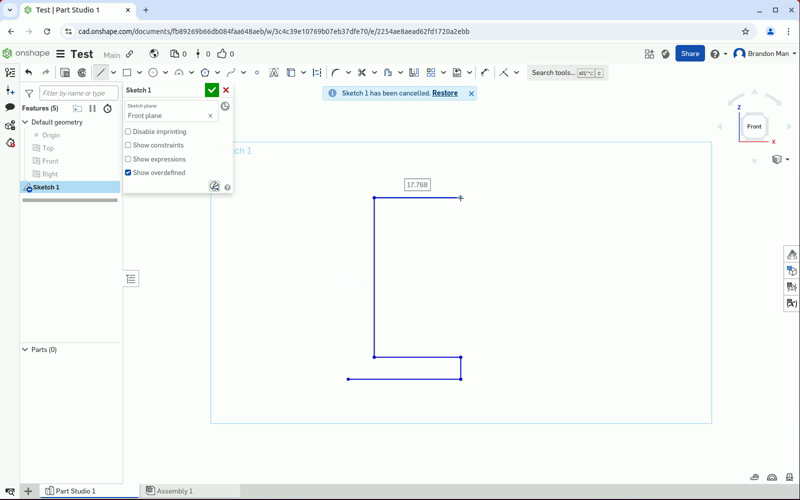
mouse_move(490, 197)
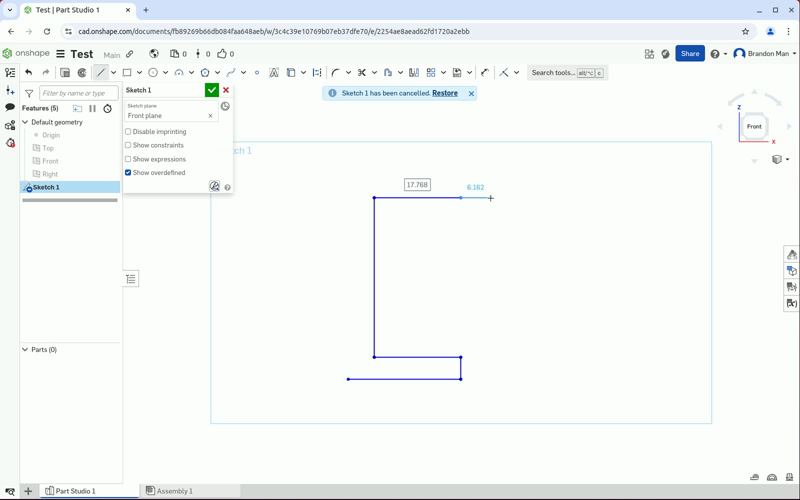
mouse_move(460, 173)
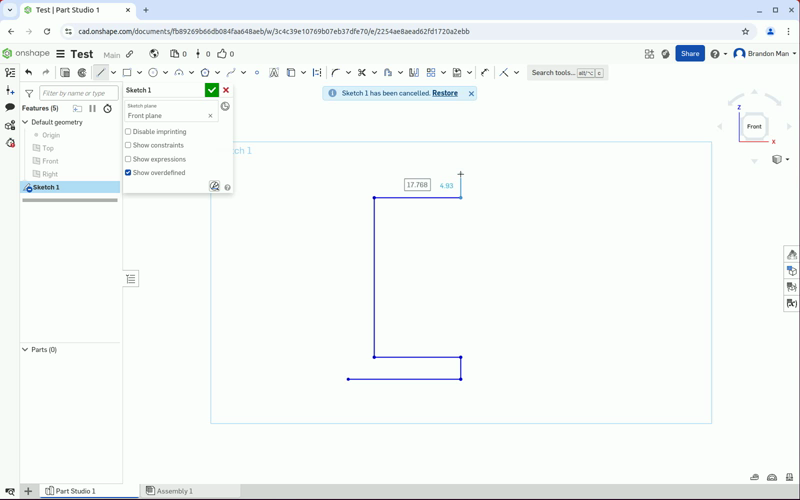
click(460, 173)
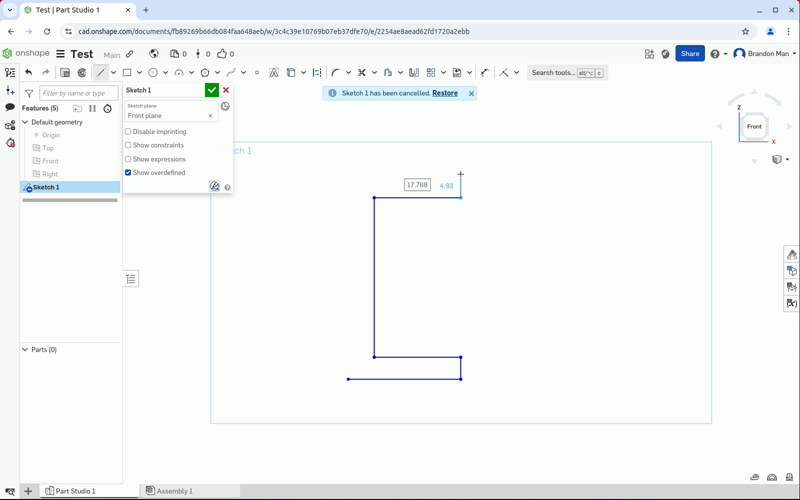
key_up(shift)
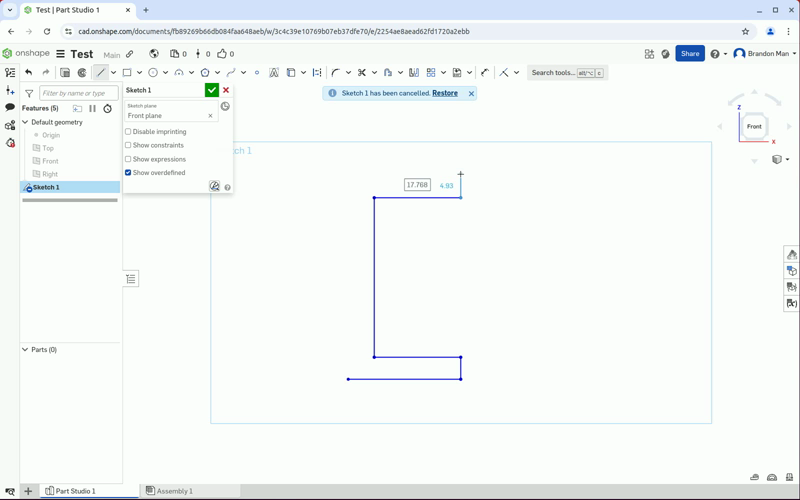
key_down(shift)
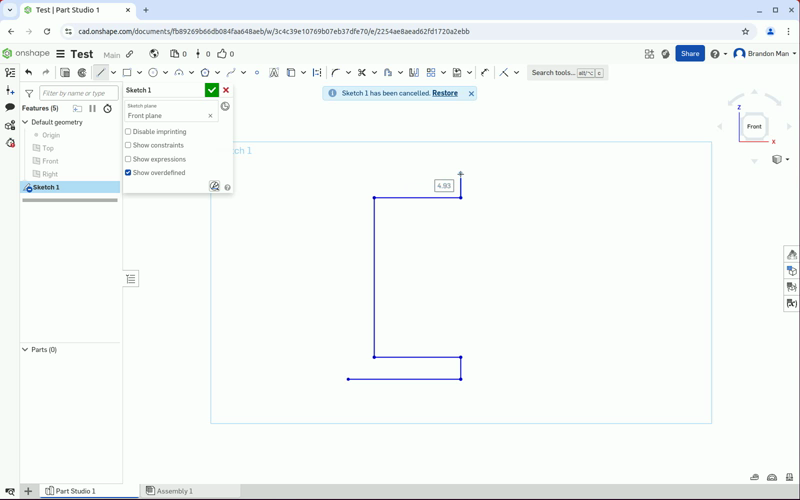
mouse_move(348, 173)
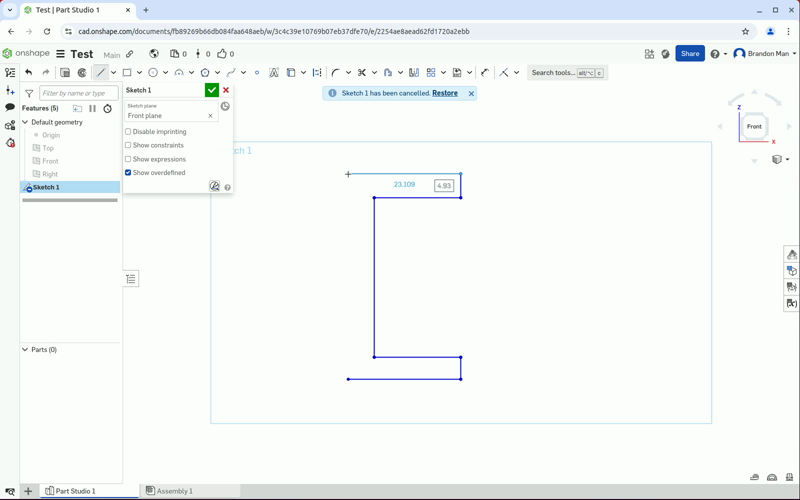
click(348, 173)
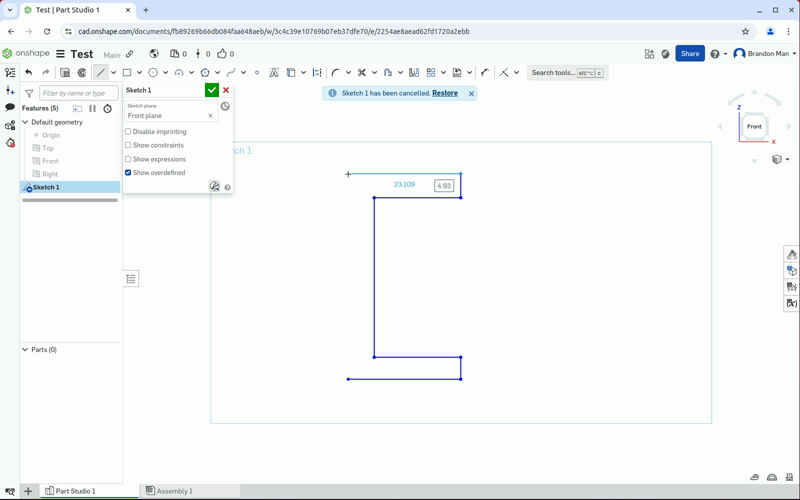
key_up(shift)
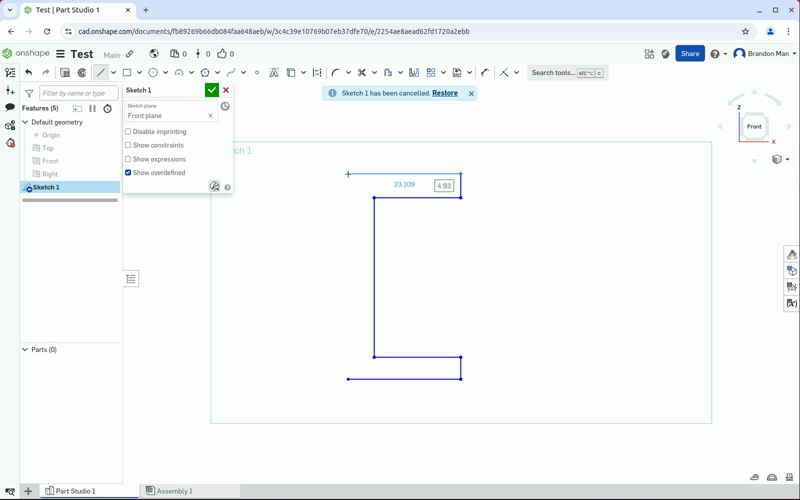
key_down(shift)
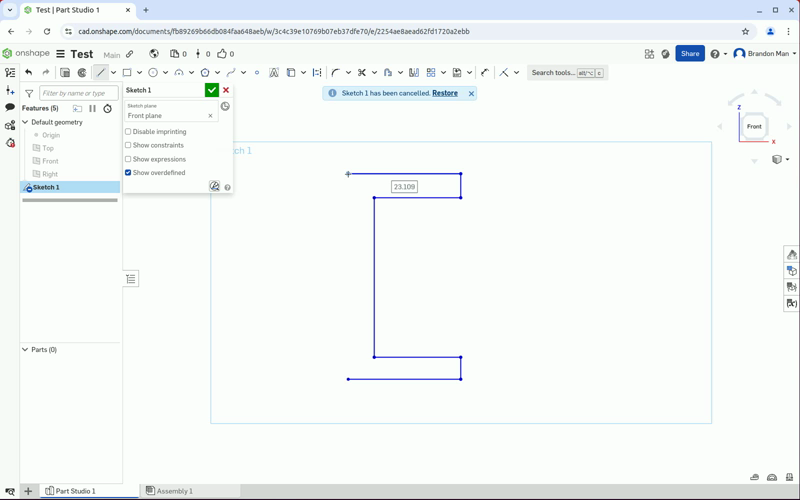
mouse_move(348, 379)
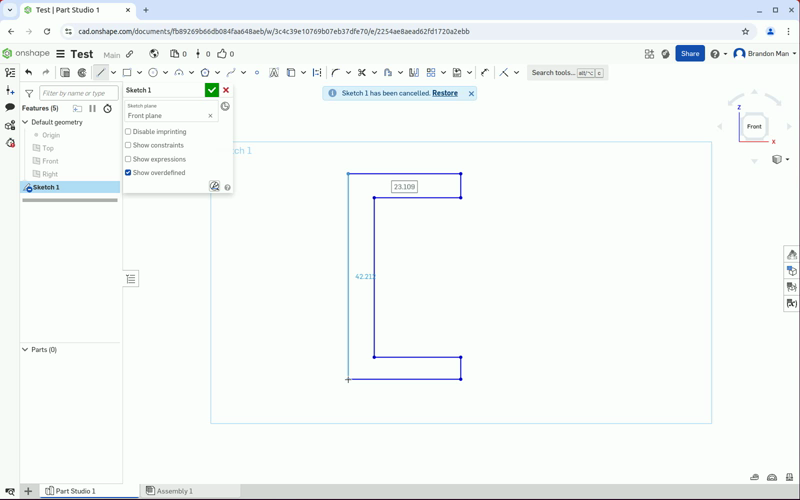
key_up(shift)
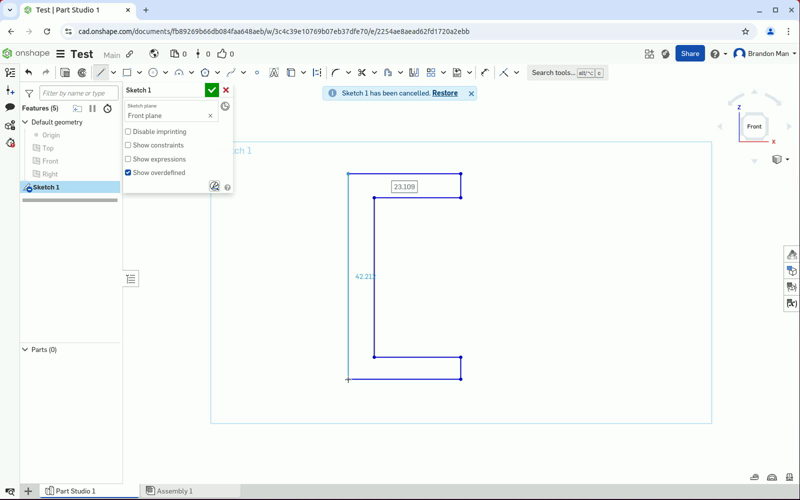
click(348, 379)
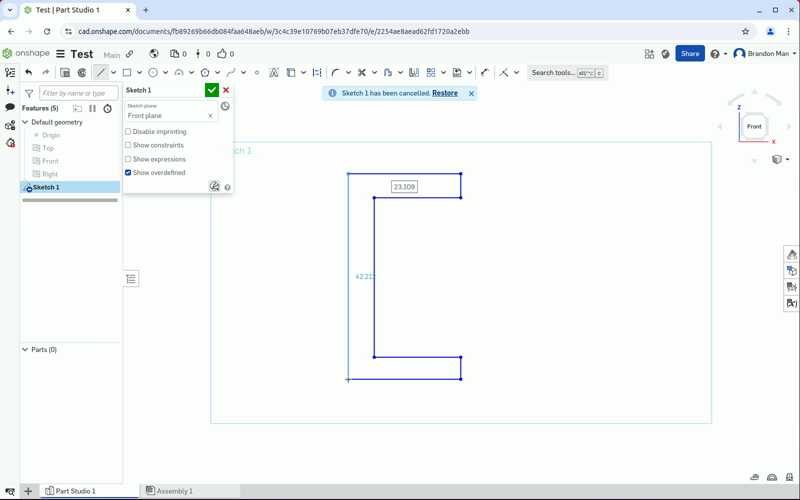
key(esc)
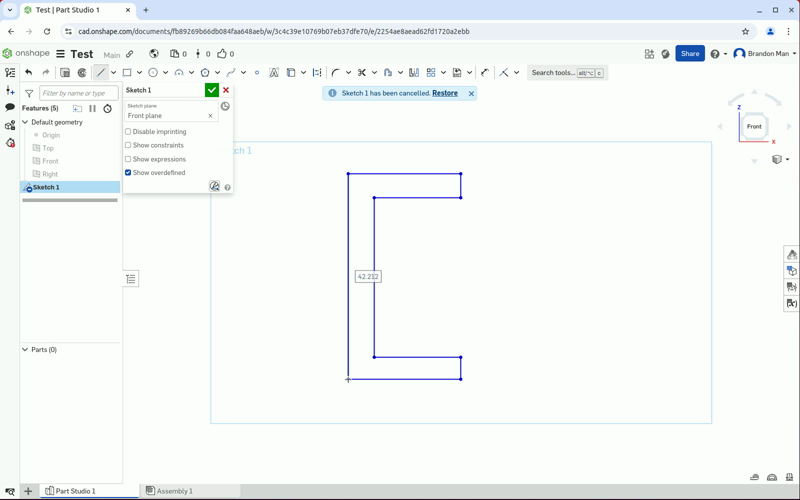
mouse_move(431, 180)
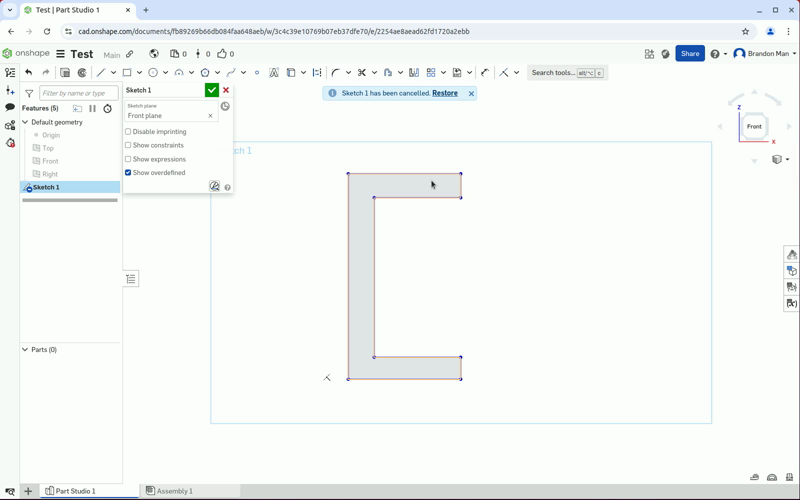
click(431, 180)
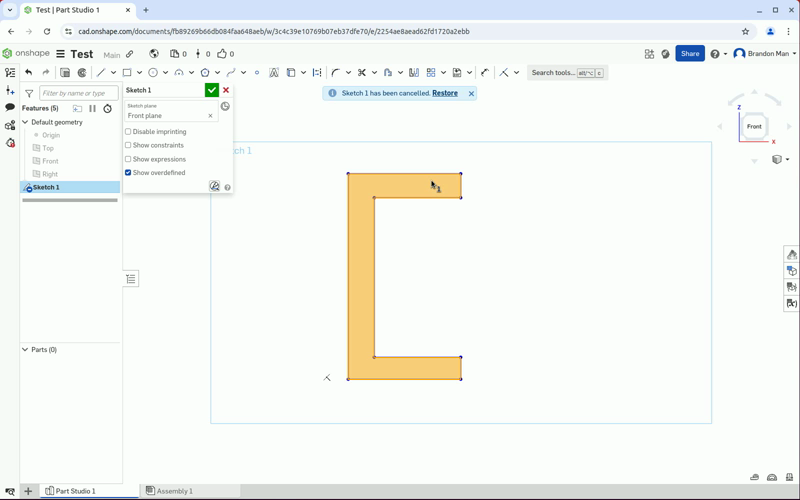
mouse_move(73, 352)
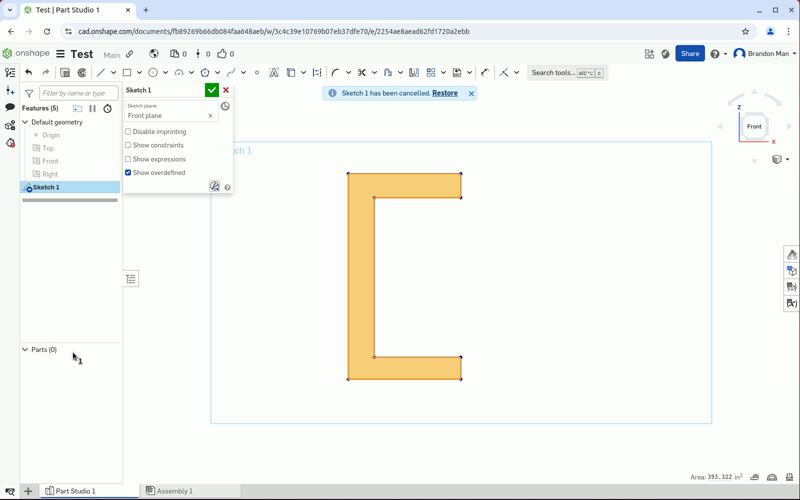
key(shift+y)
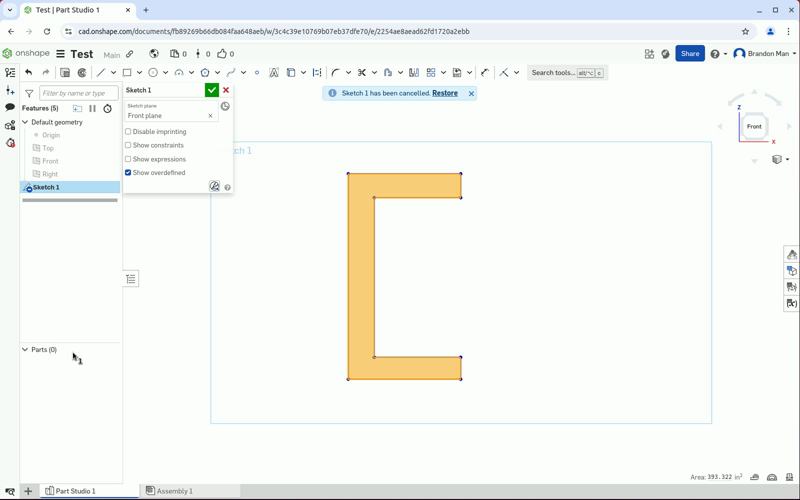
key(shift+e)
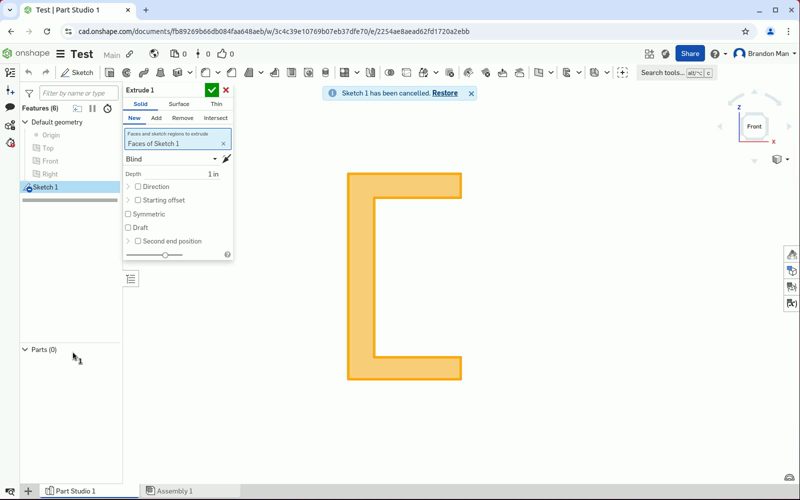
mouse_move(143, 106)
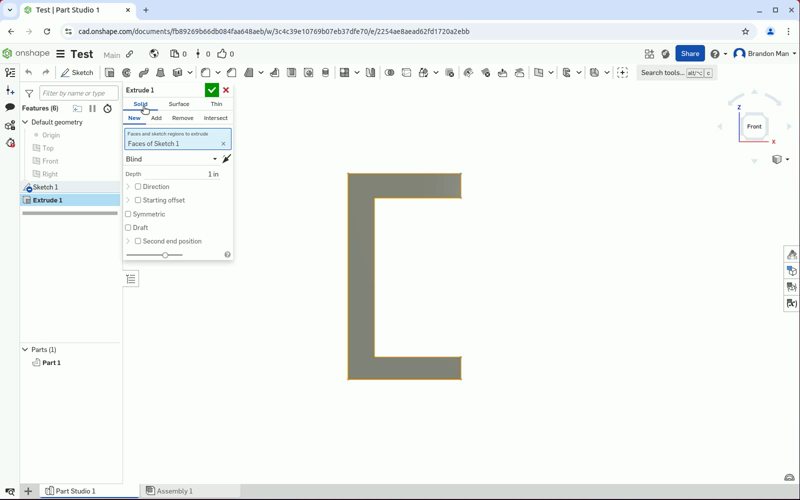
click(143, 106)
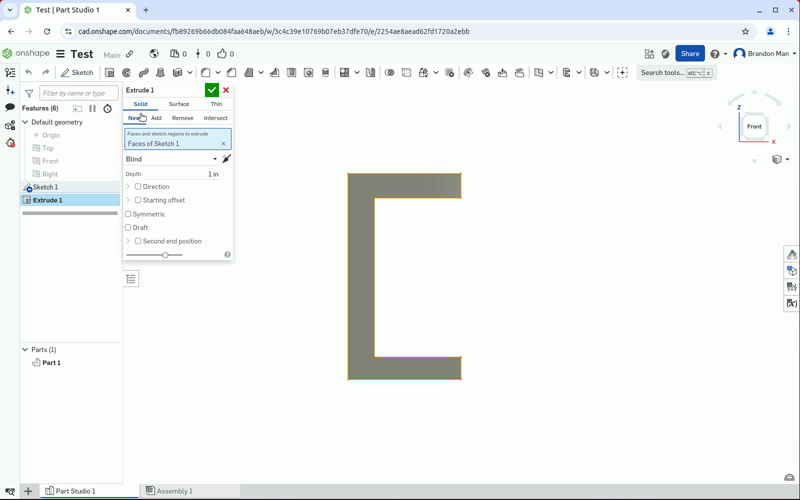
mouse_move(137, 120)
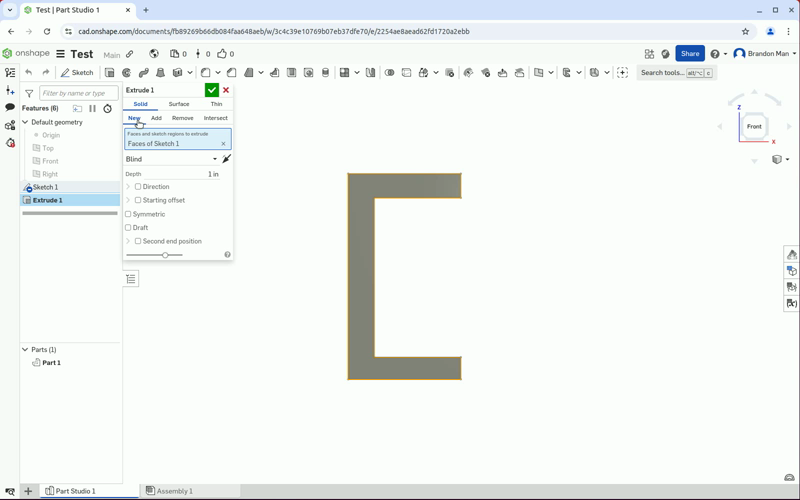
click(137, 120)
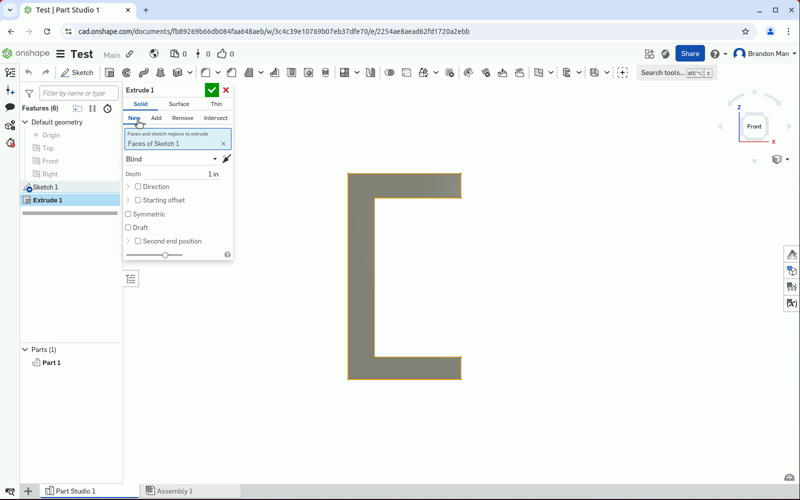
key(tab, 4)
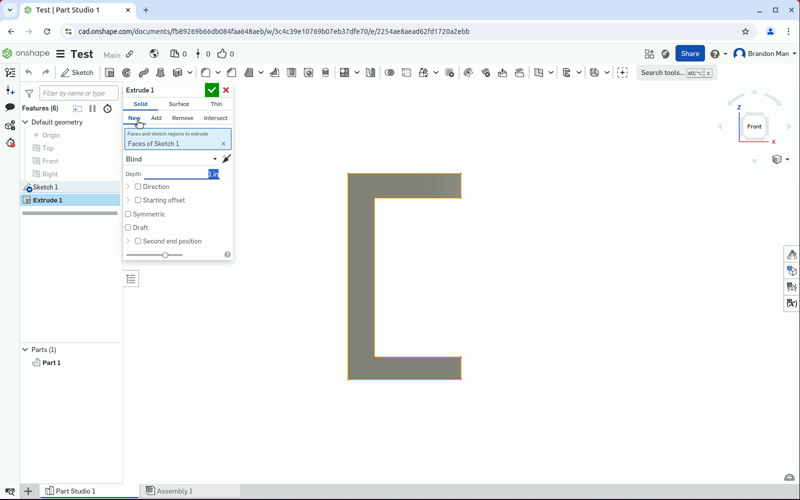
text(10.591)
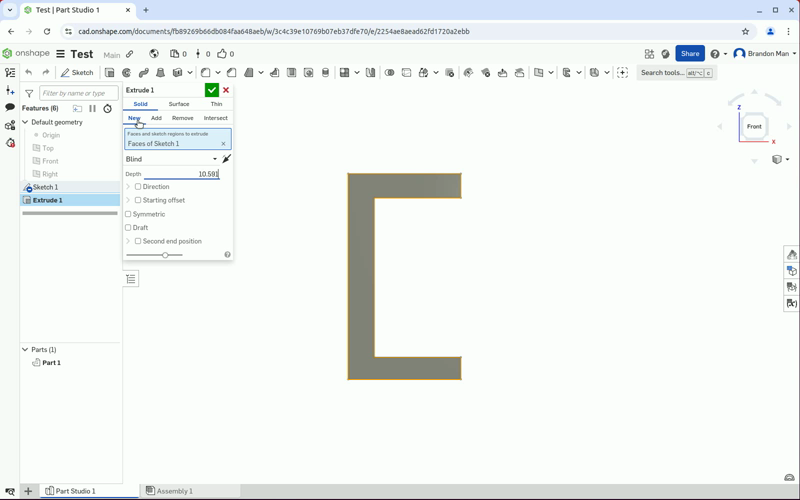
key(enter)
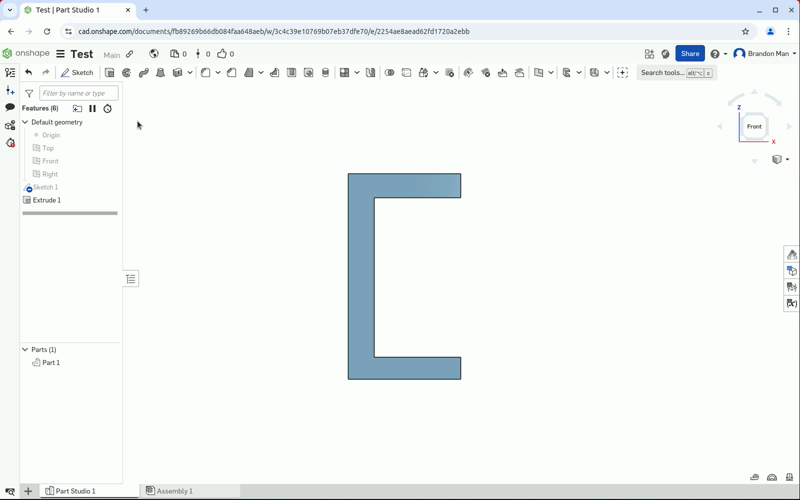
key(shift+h)
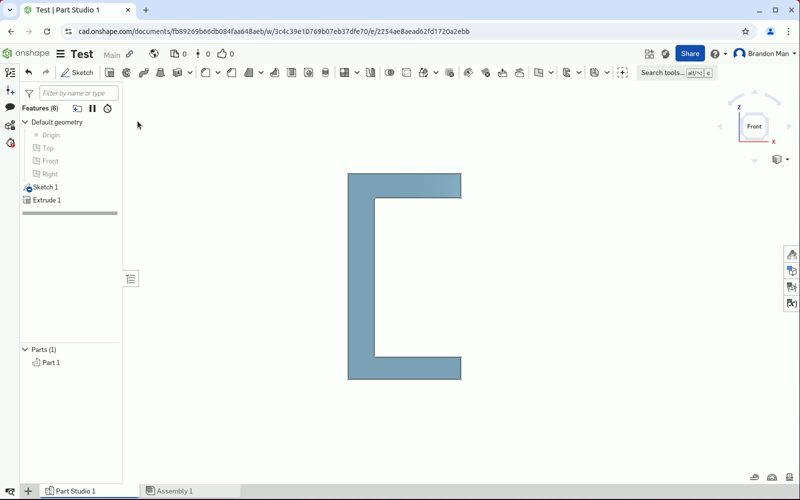
key(shift+h)
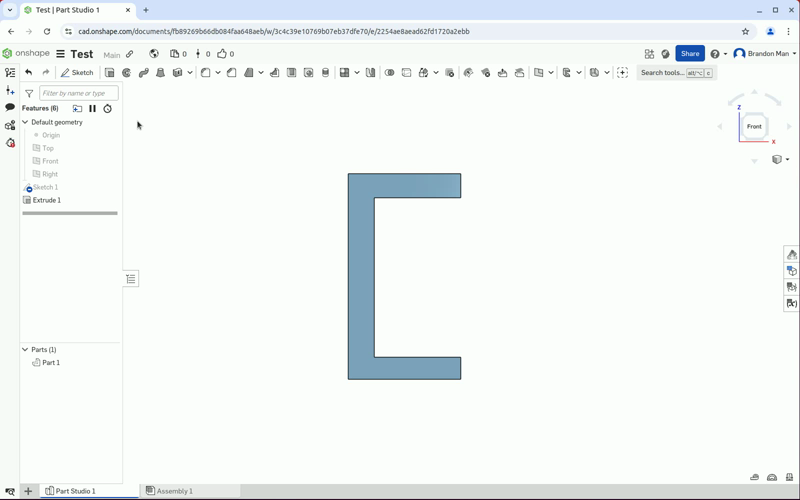
mouse_move(73, 189)
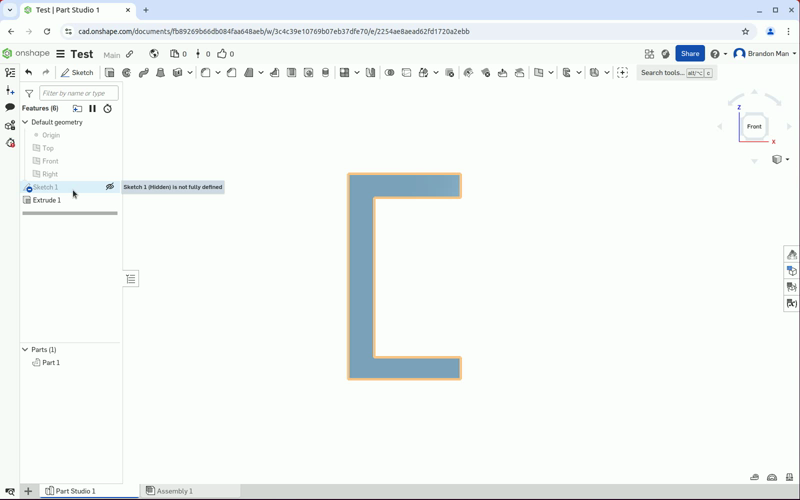
click(73, 189)
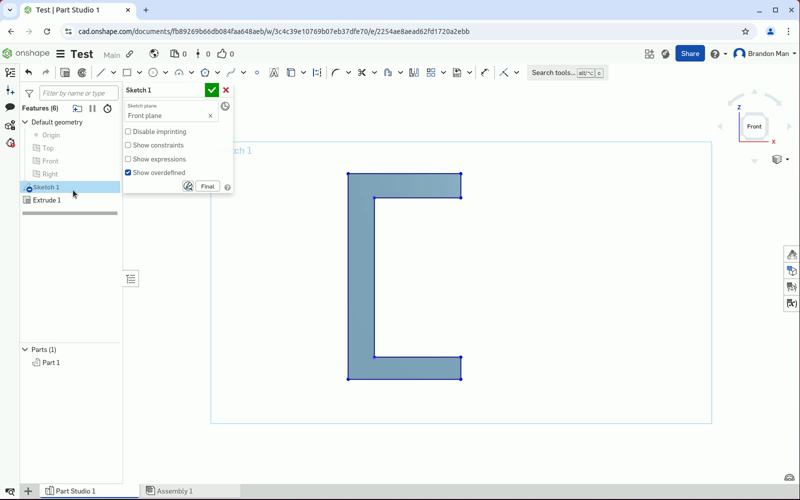
mouse_move(229, 92)
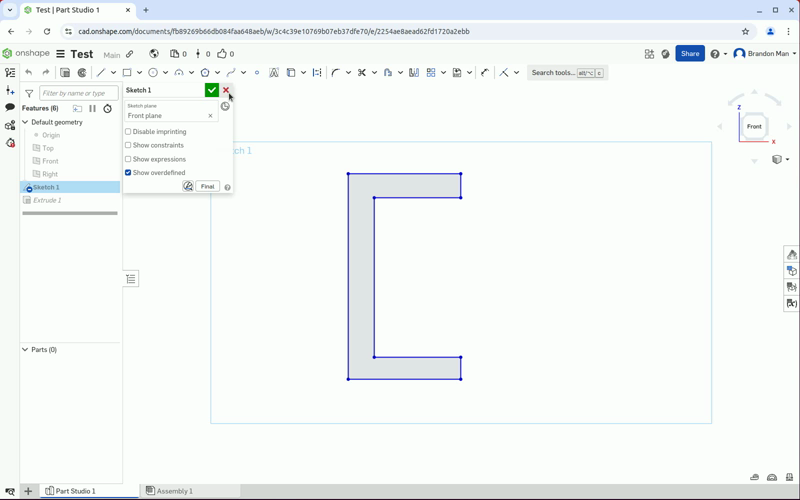
click(229, 92)
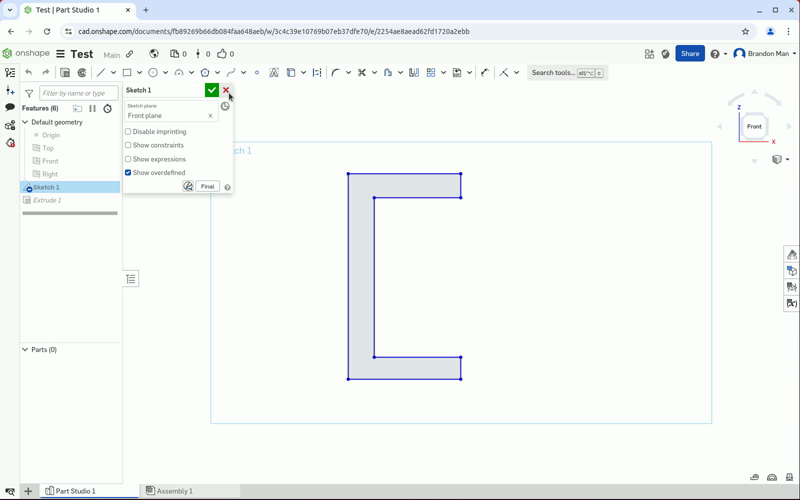
key(shift+s)
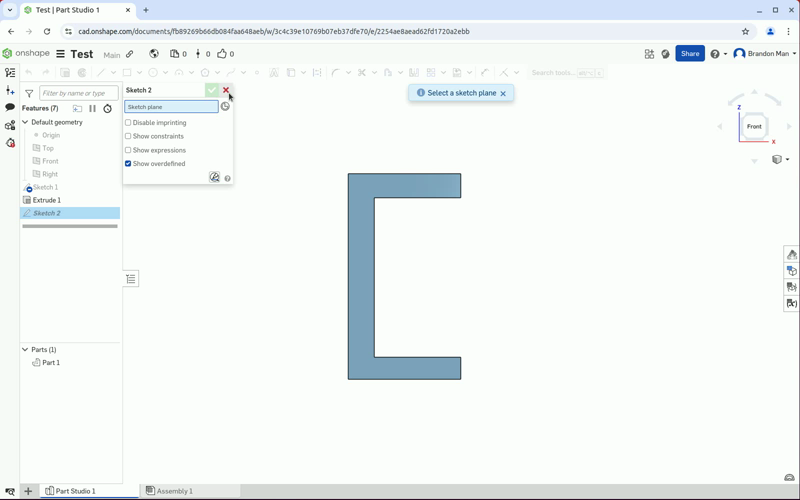
mouse_move(73, 163)
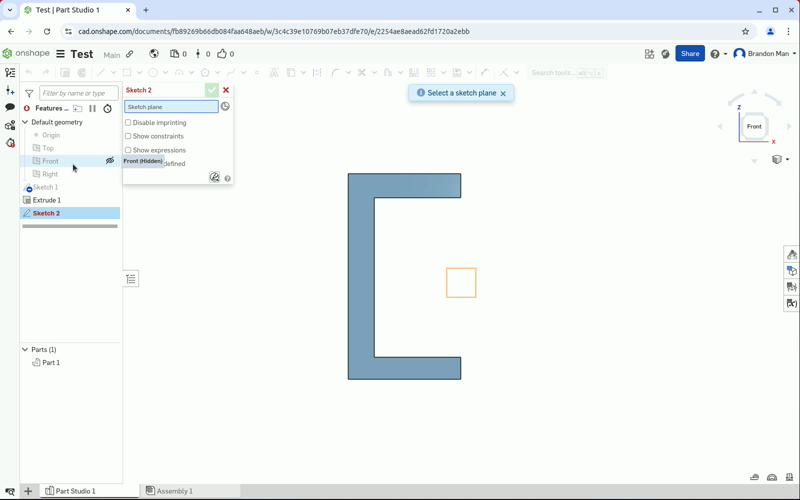
click(73, 163)
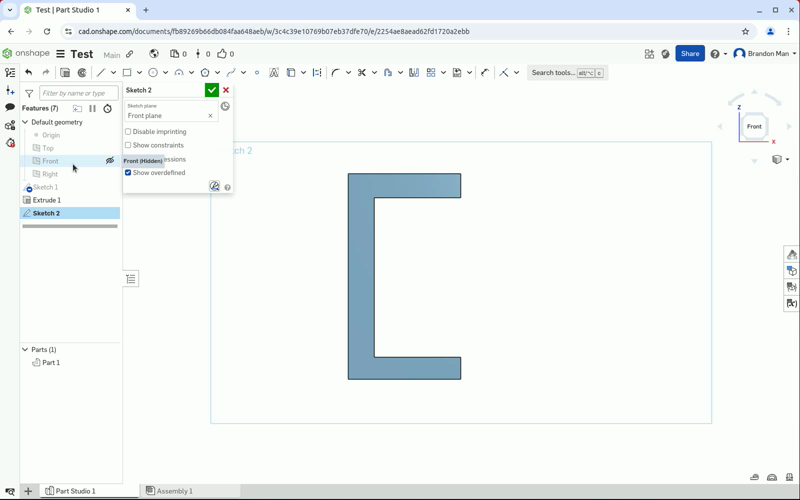
mouse_move(73, 352)
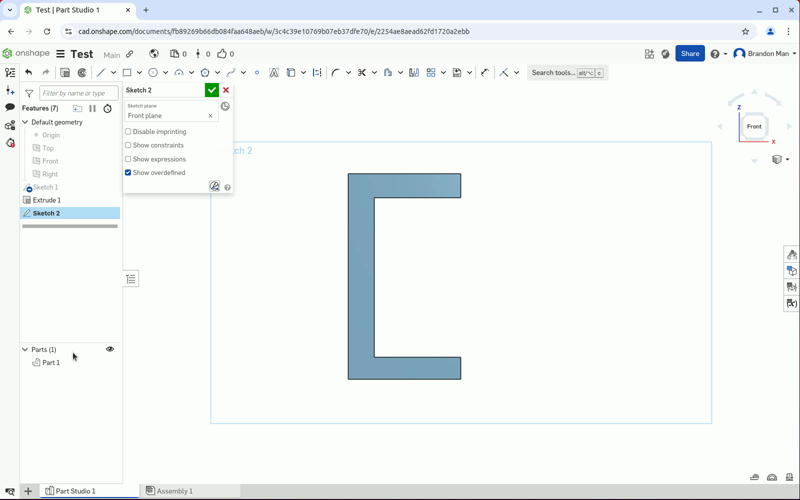
key(y)
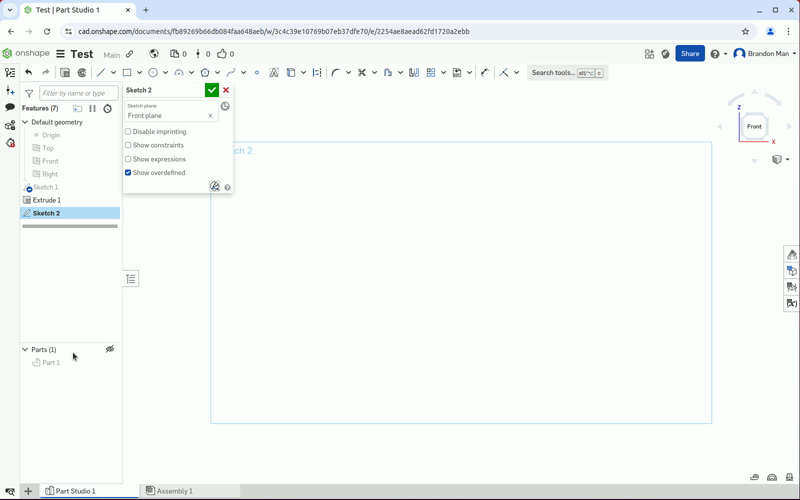
key(l)
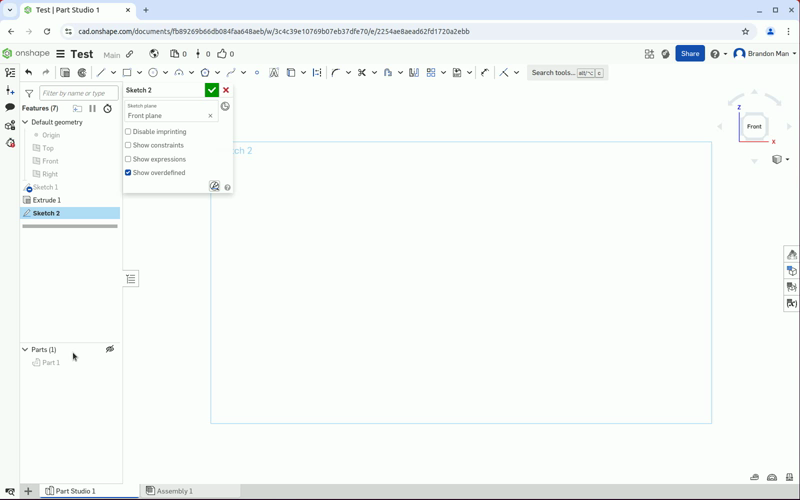
key_down(shift)
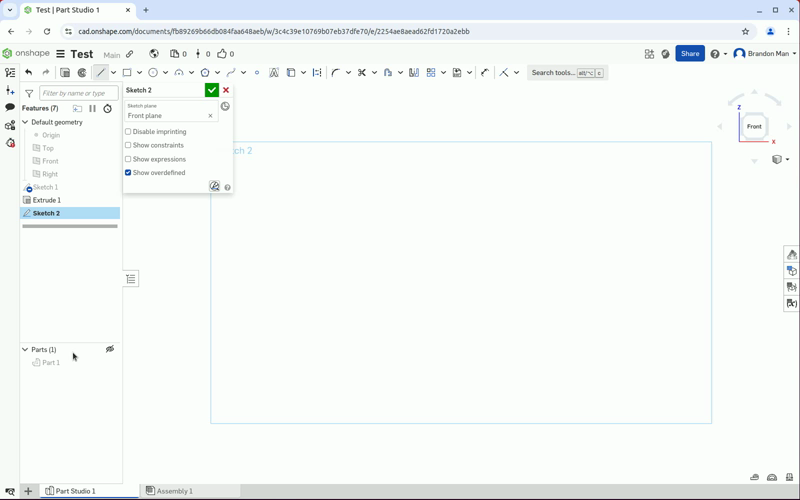
mouse_move(460, 379)
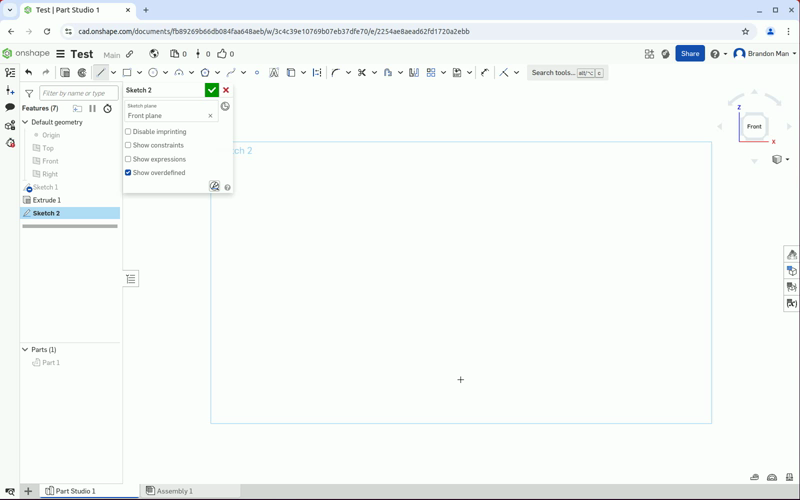
click(460, 379)
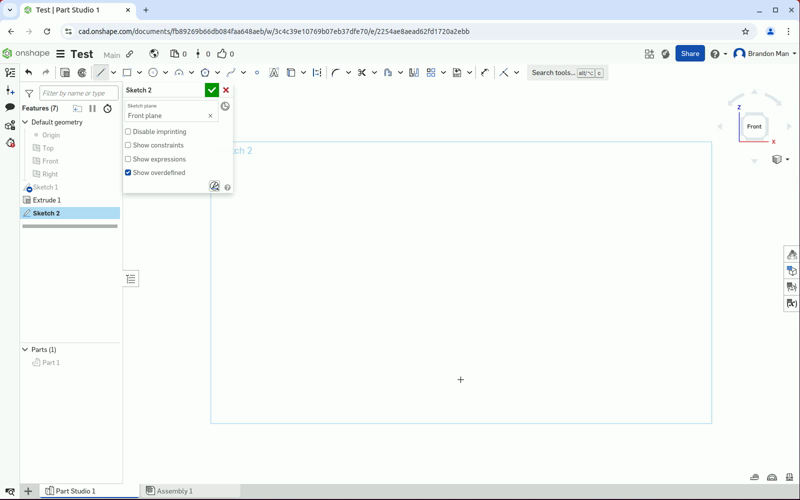
key_up(shift)
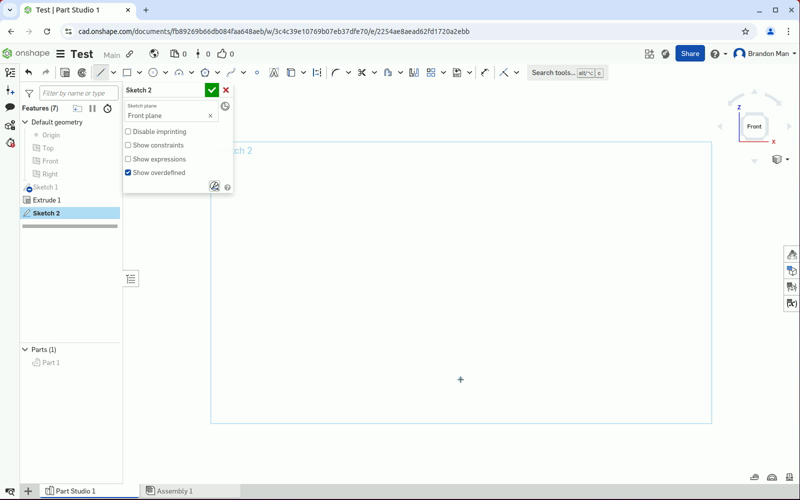
key_down(shift)
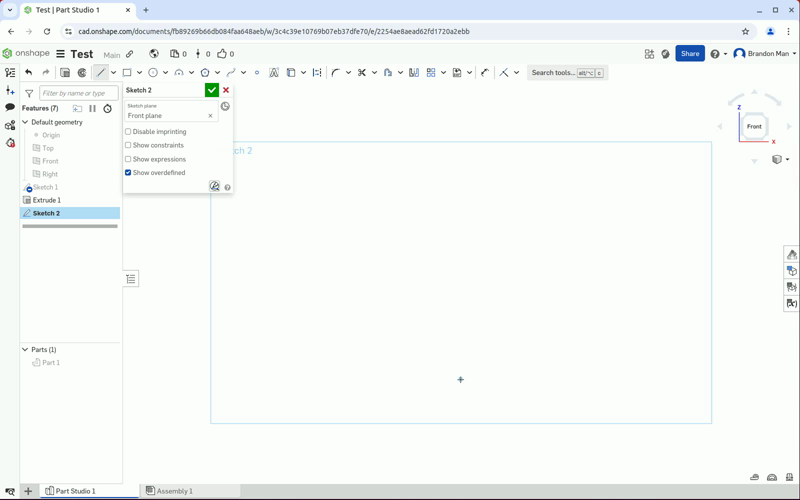
mouse_move(564, 379)
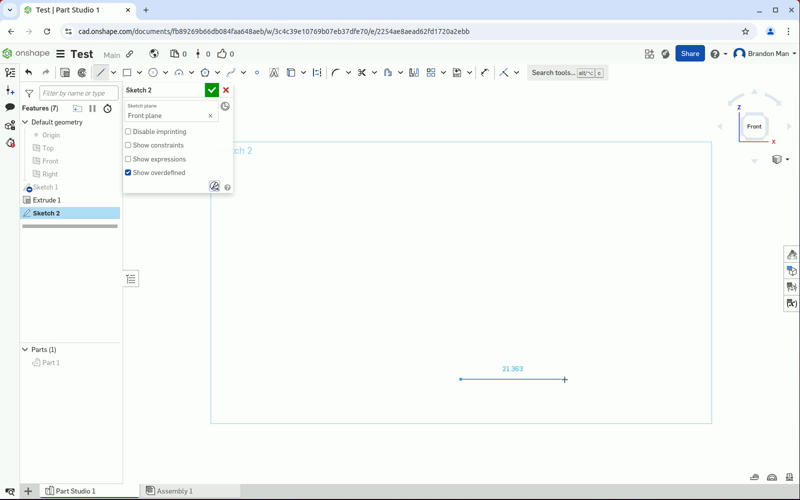
click(564, 379)
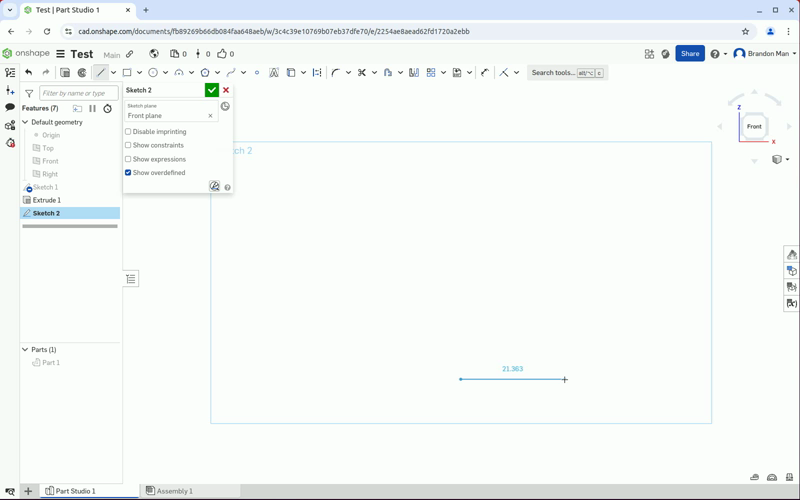
key_up(shift)
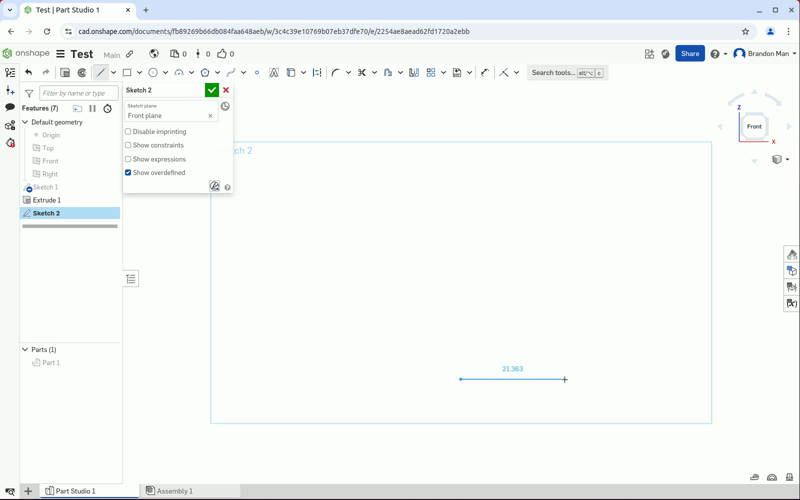
key_down(shift)
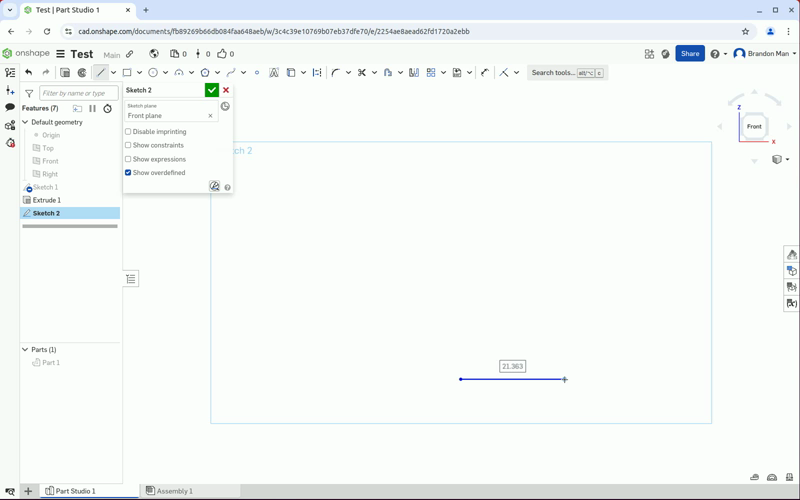
mouse_move(564, 173)
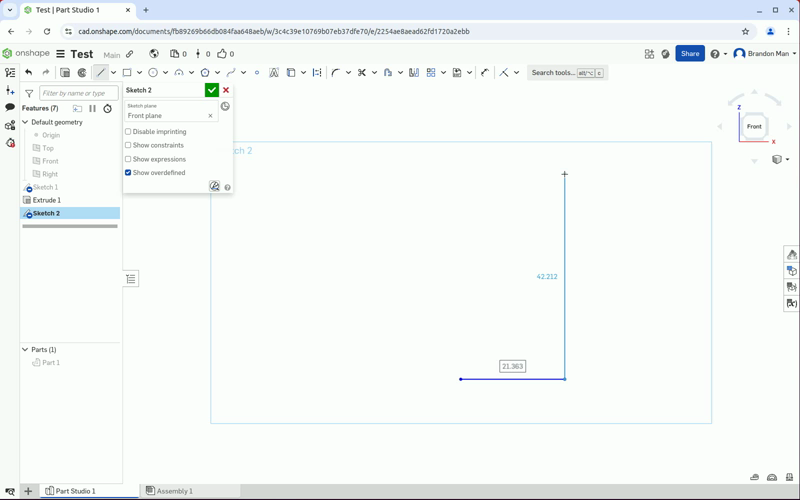
click(564, 173)
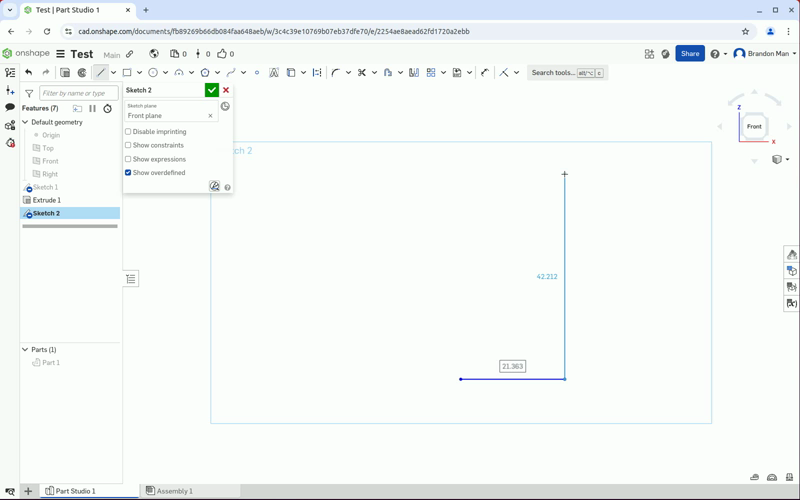
key_up(shift)
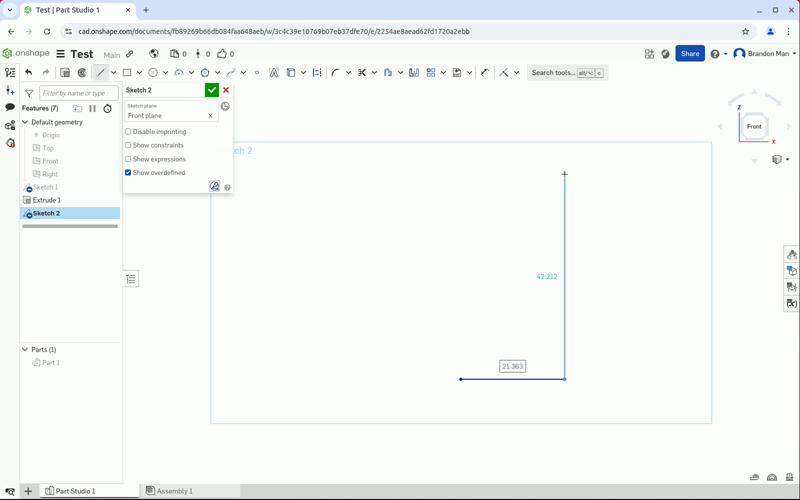
key_down(shift)
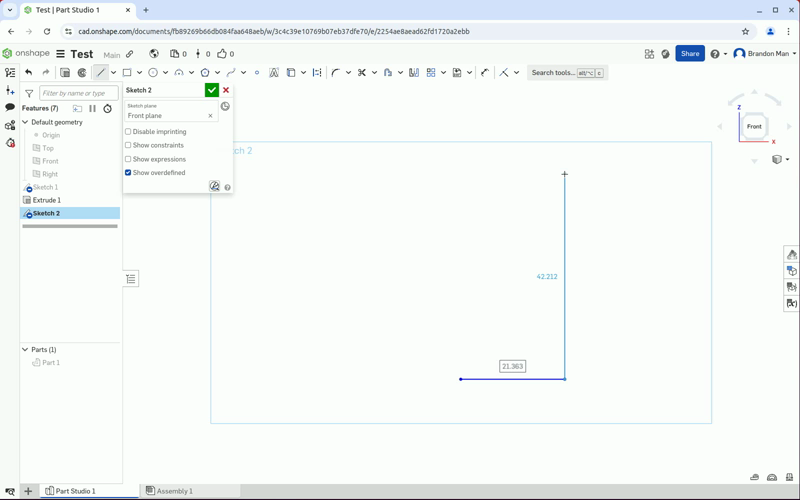
mouse_move(460, 173)
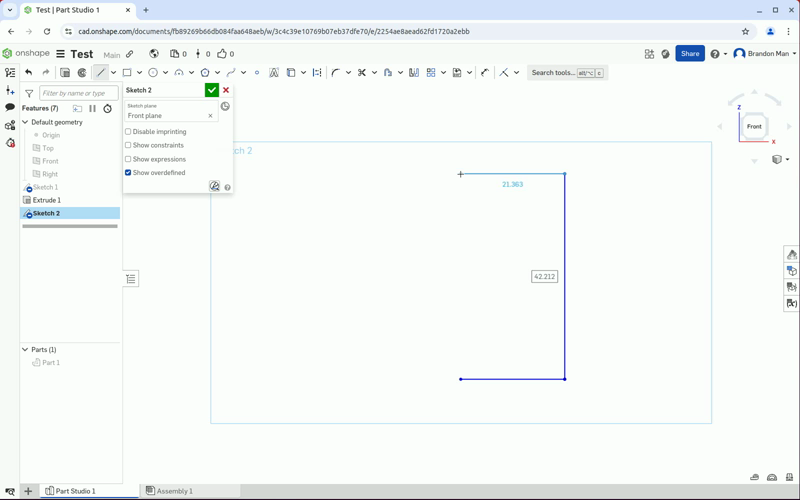
click(460, 173)
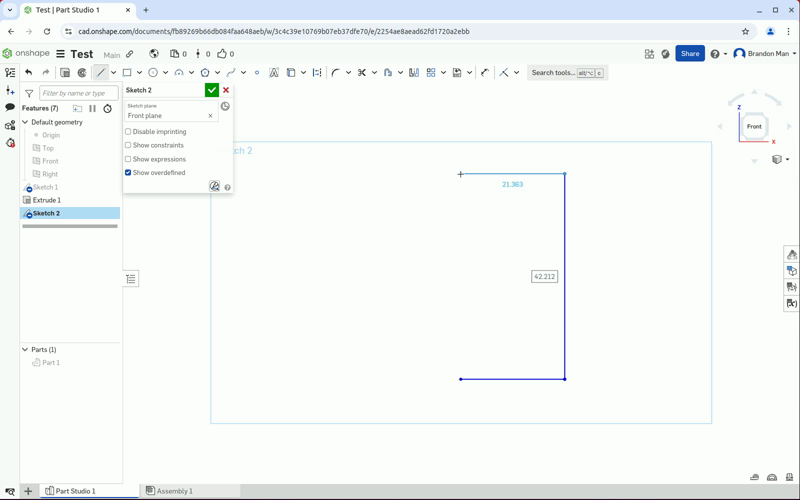
key_up(shift)
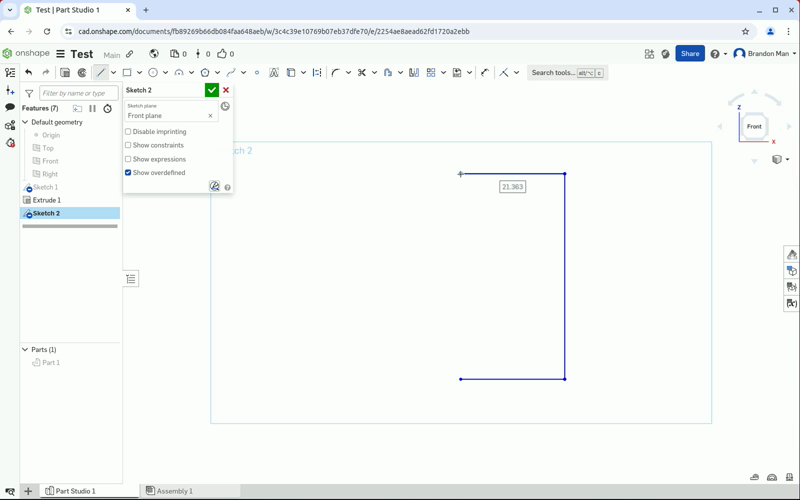
key_down(shift)
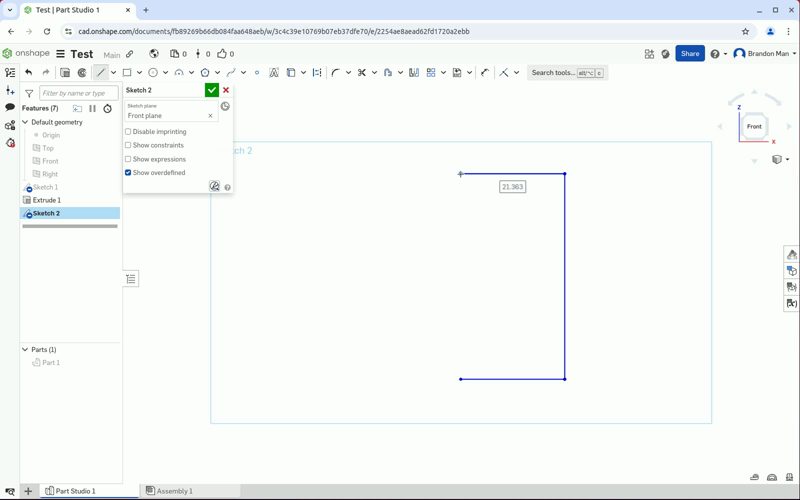
mouse_move(490, 173)
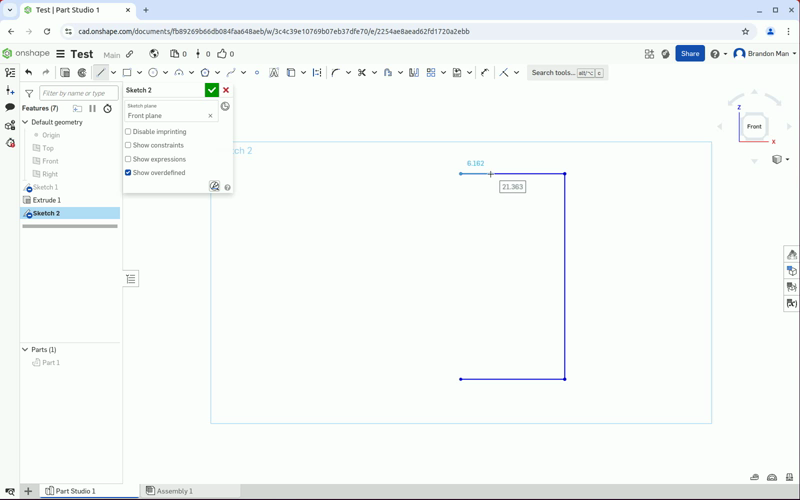
mouse_move(460, 197)
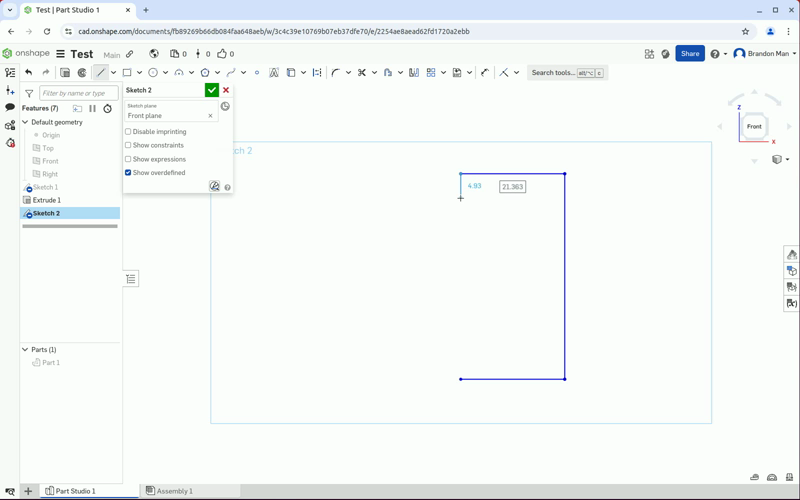
click(460, 197)
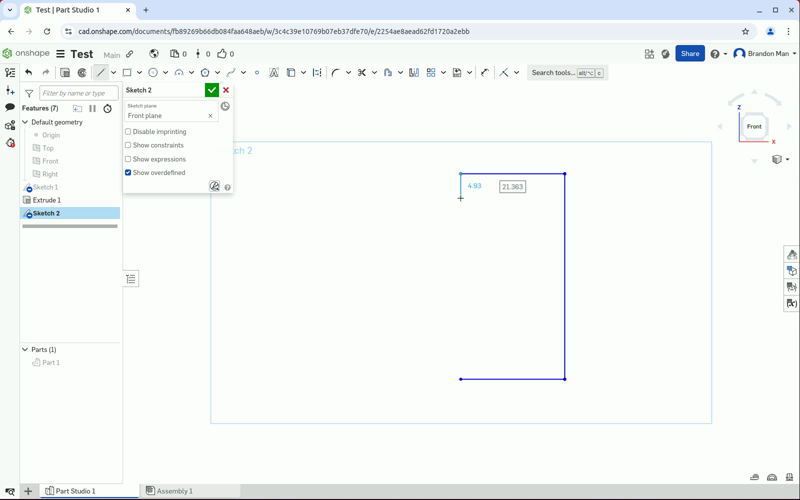
key_up(shift)
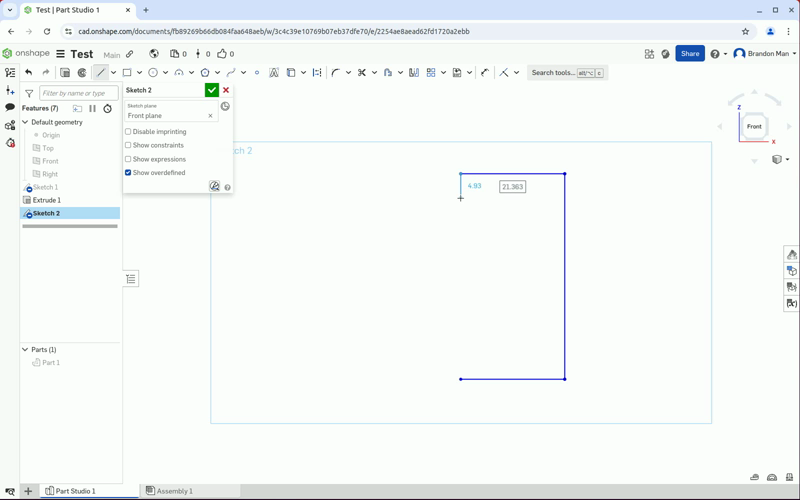
key_down(shift)
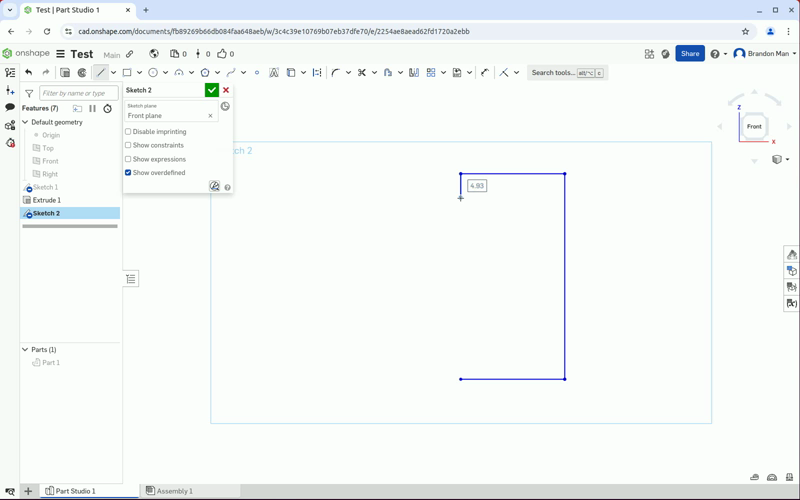
mouse_move(540, 197)
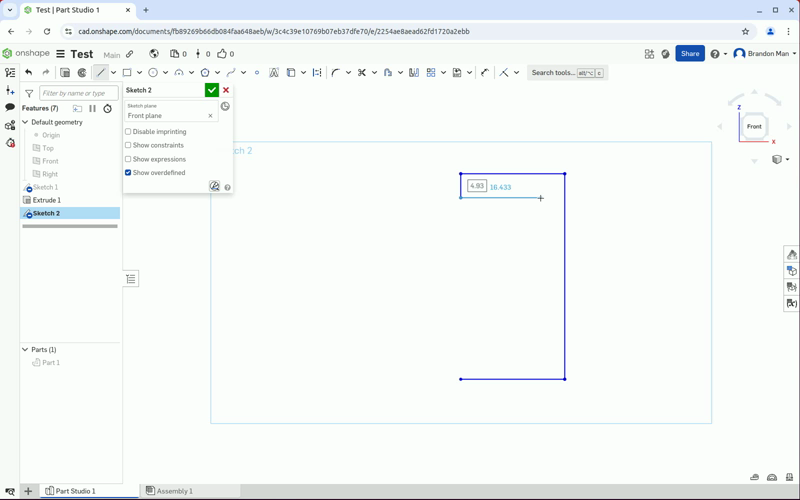
click(540, 197)
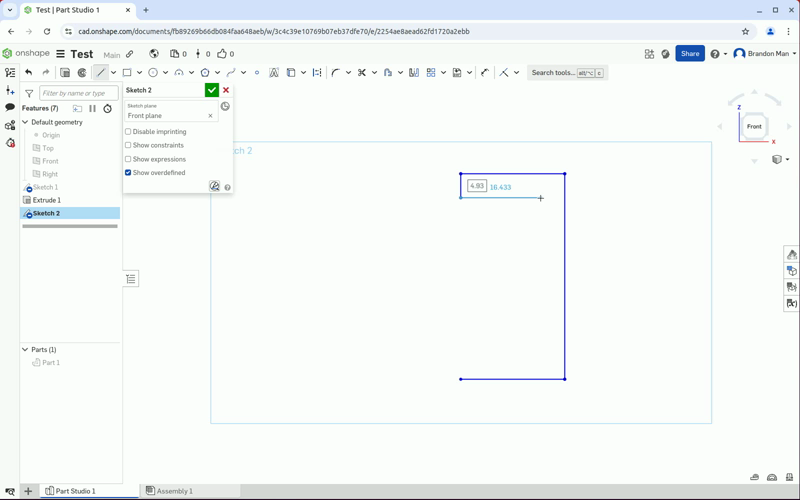
key_up(shift)
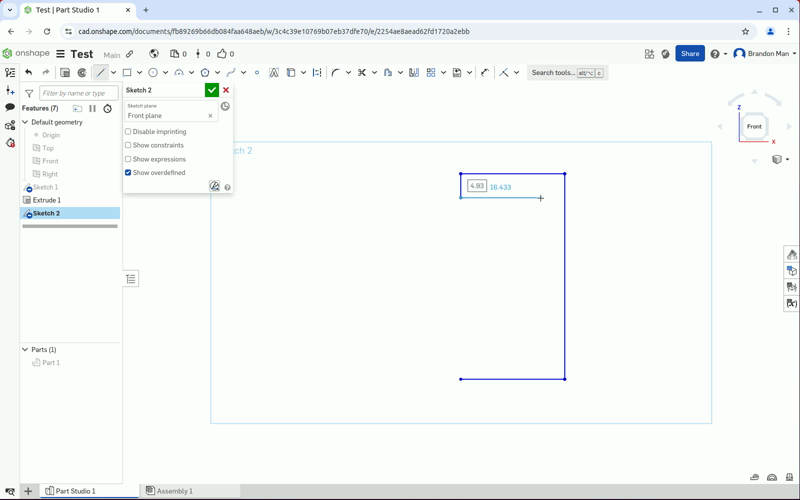
key_down(shift)
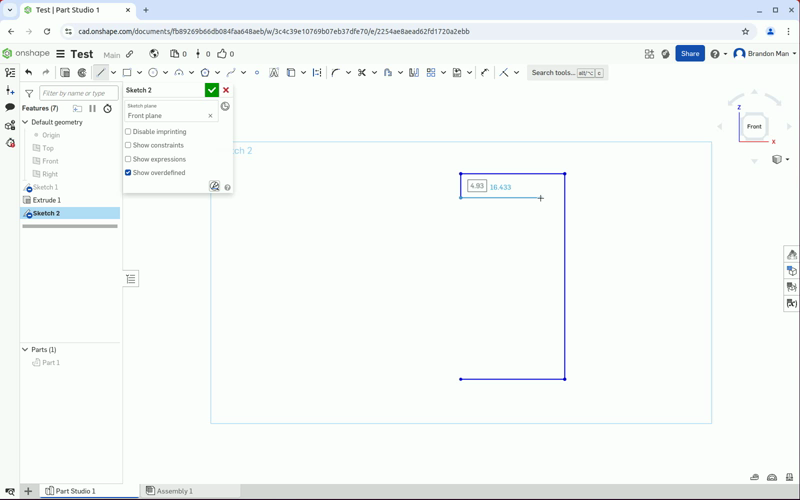
mouse_move(540, 357)
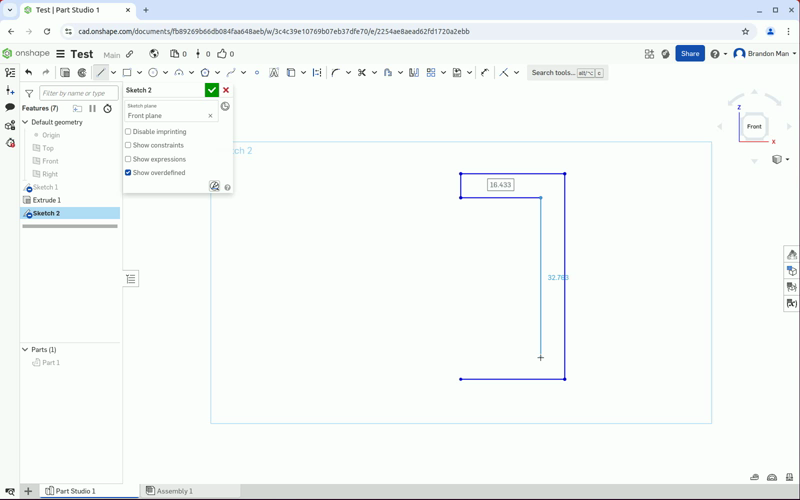
click(540, 357)
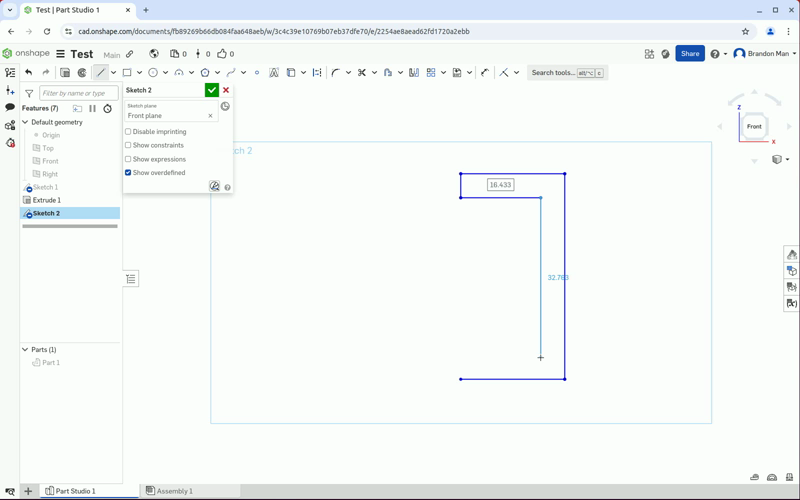
key_up(shift)
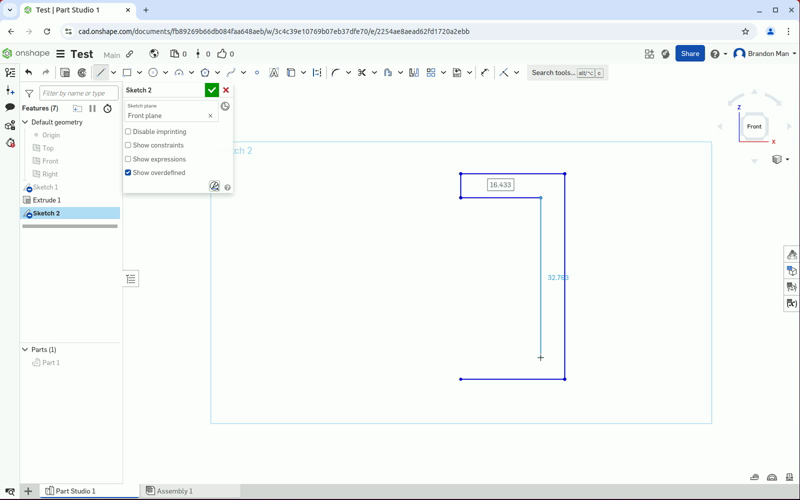
key_down(shift)
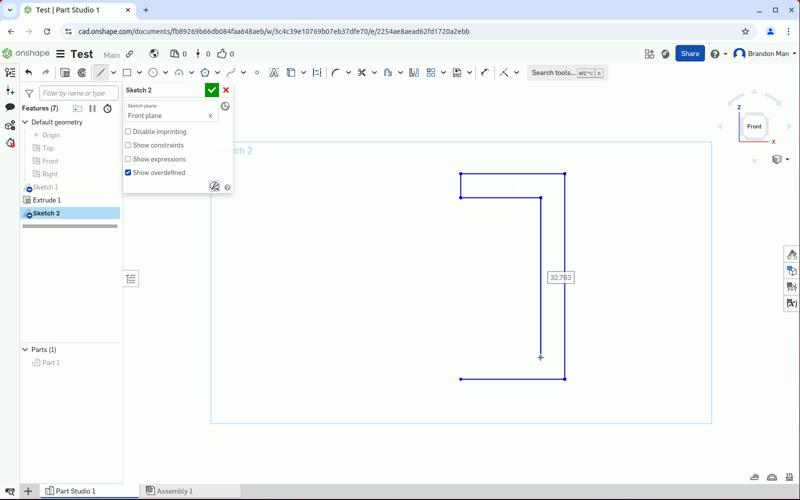
mouse_move(460, 357)
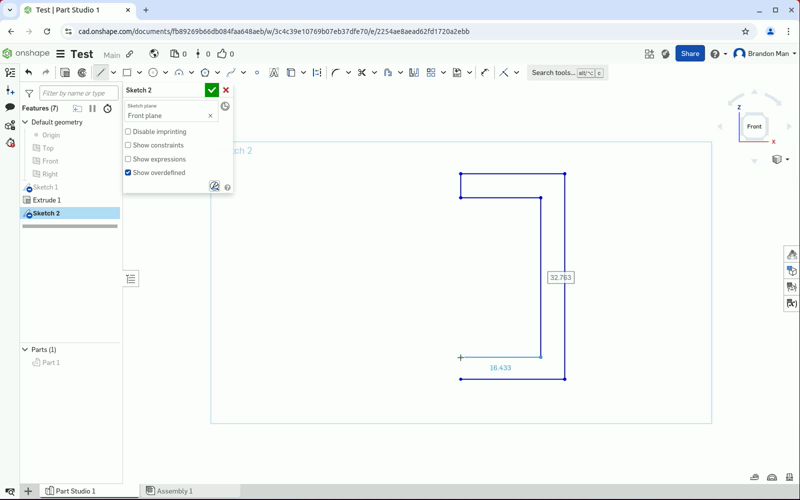
click(460, 357)
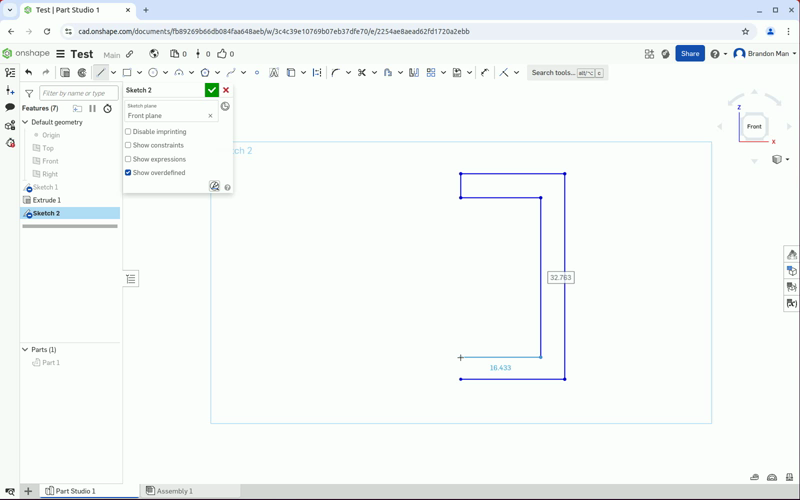
key_up(shift)
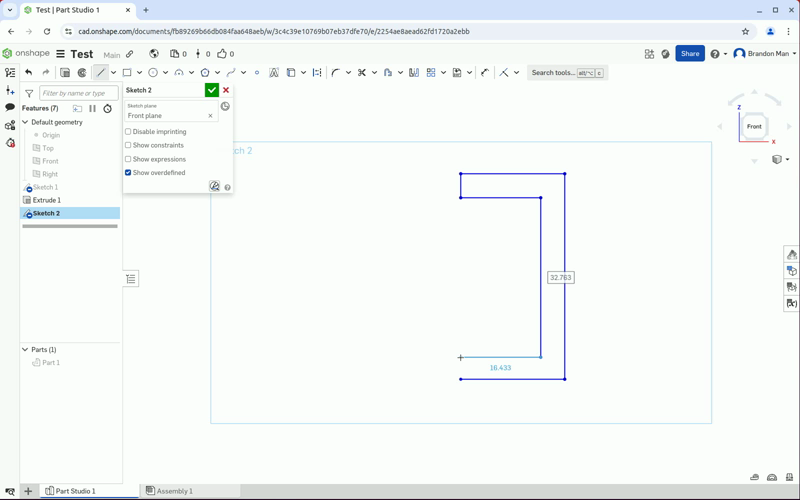
mouse_move(490, 357)
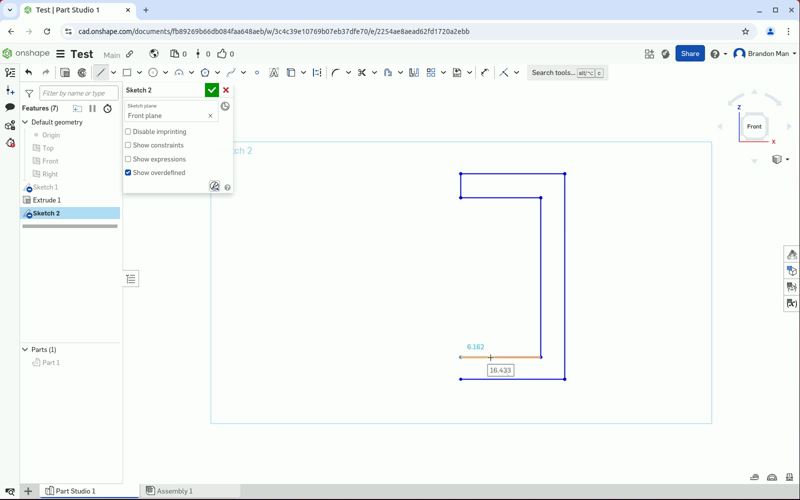
key_down(shift)
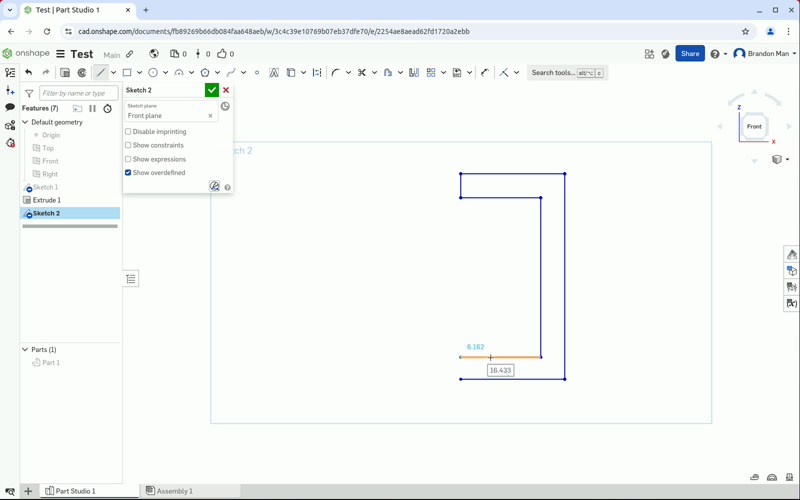
mouse_move(460, 379)
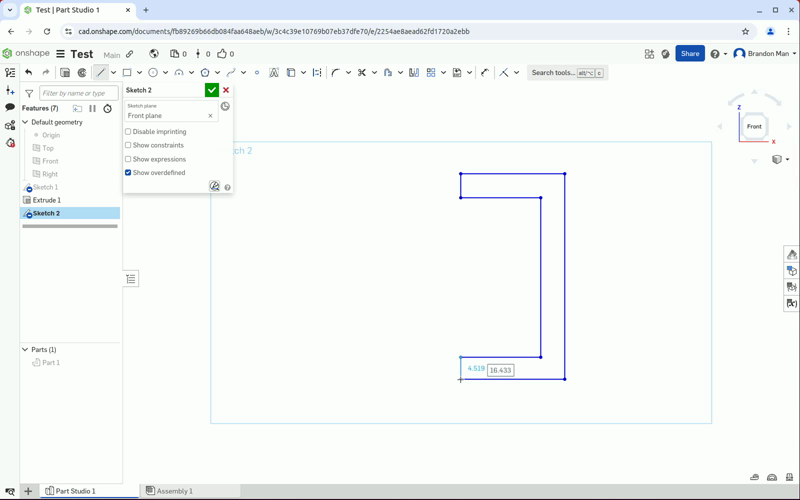
key_up(shift)
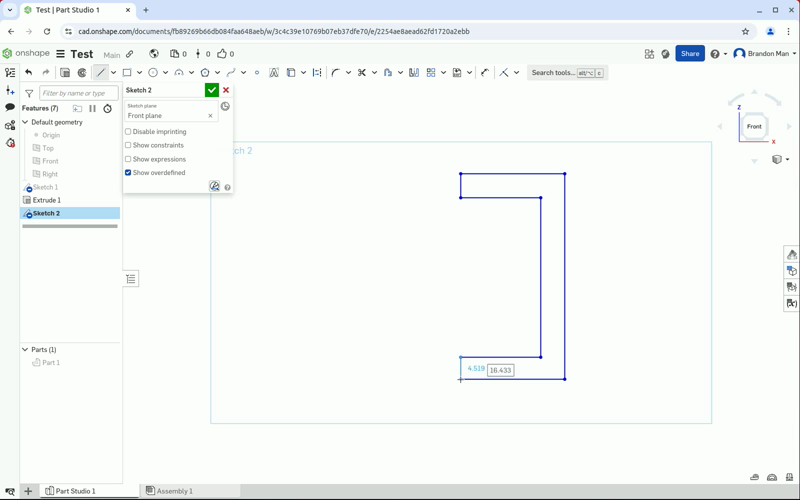
click(460, 379)
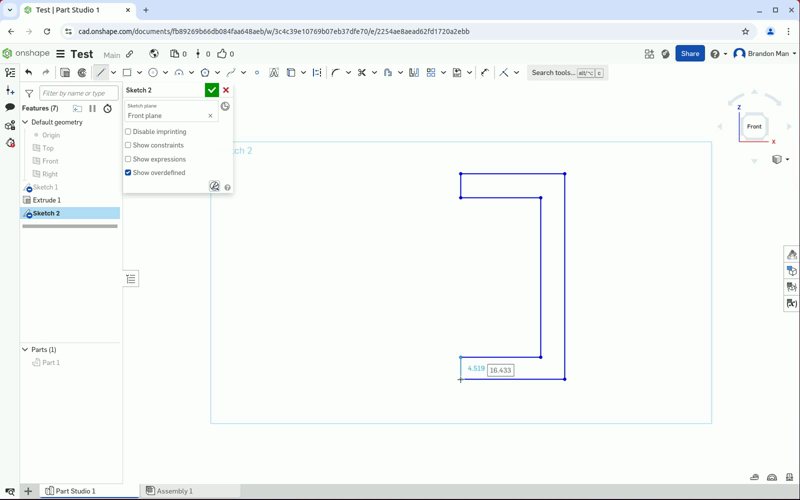
key(esc)
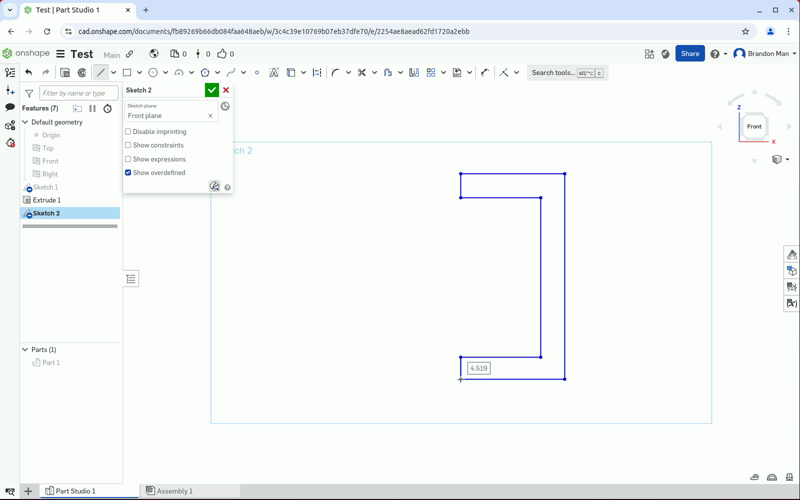
mouse_move(532, 370)
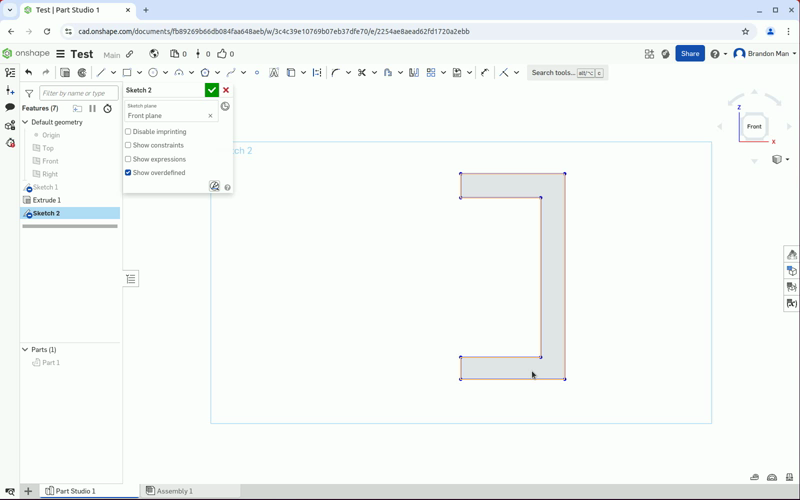
click(532, 370)
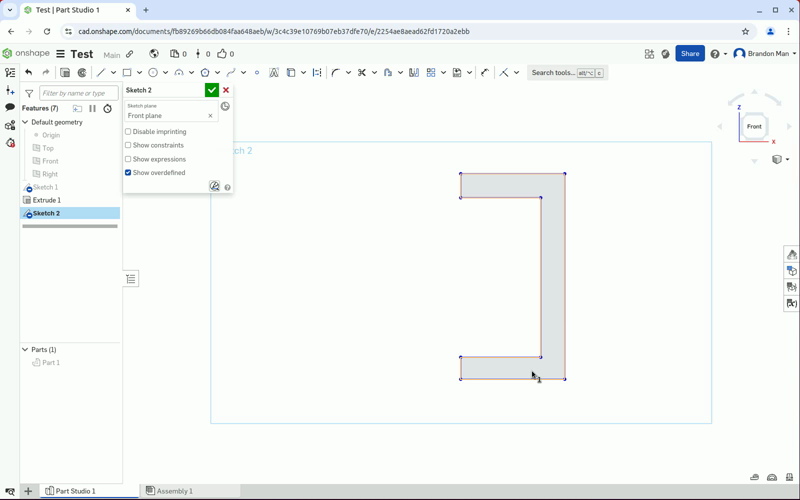
mouse_move(73, 352)
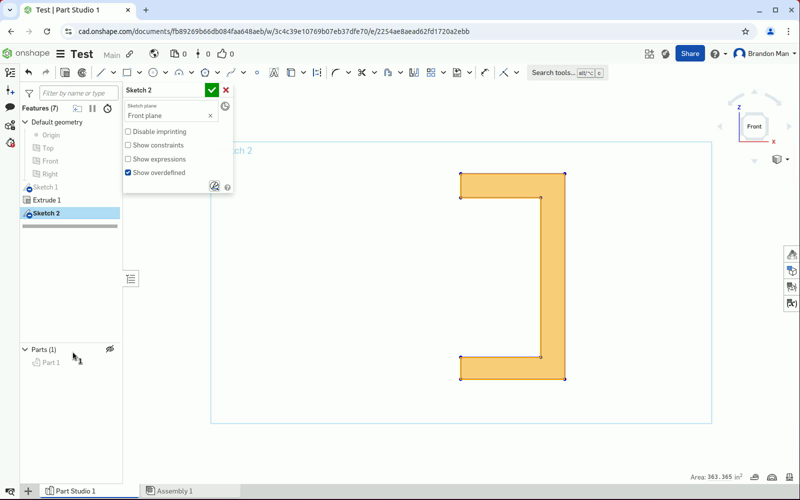
key(shift+y)
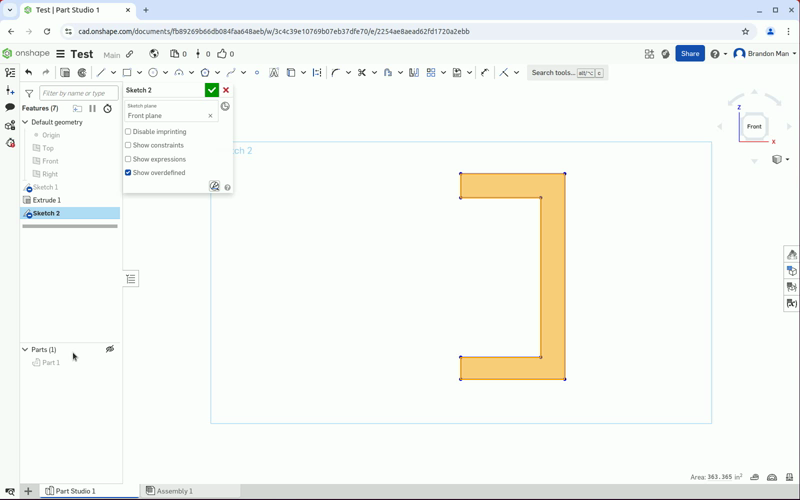
key(shift+e)
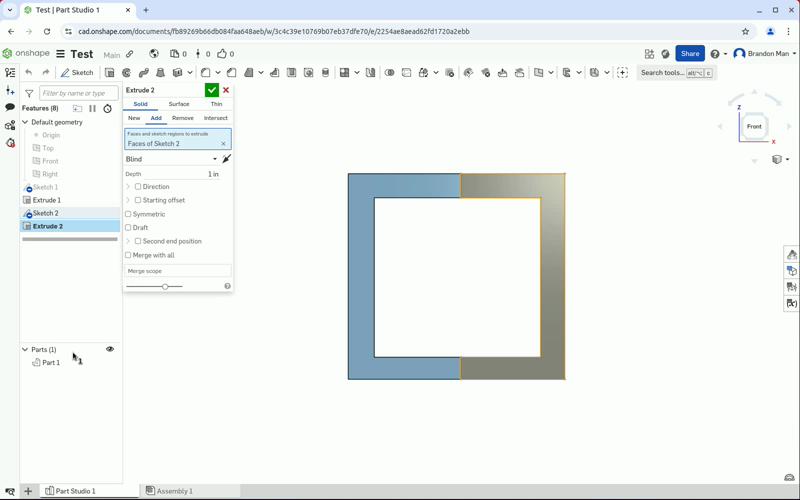
mouse_move(143, 106)
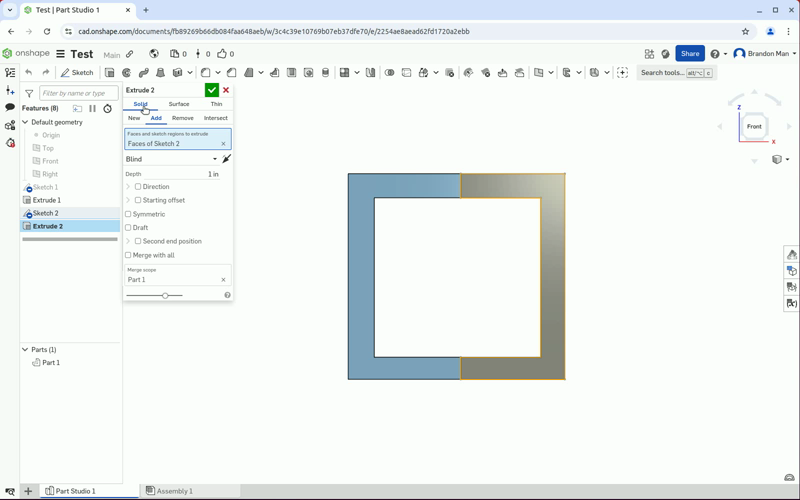
click(143, 106)
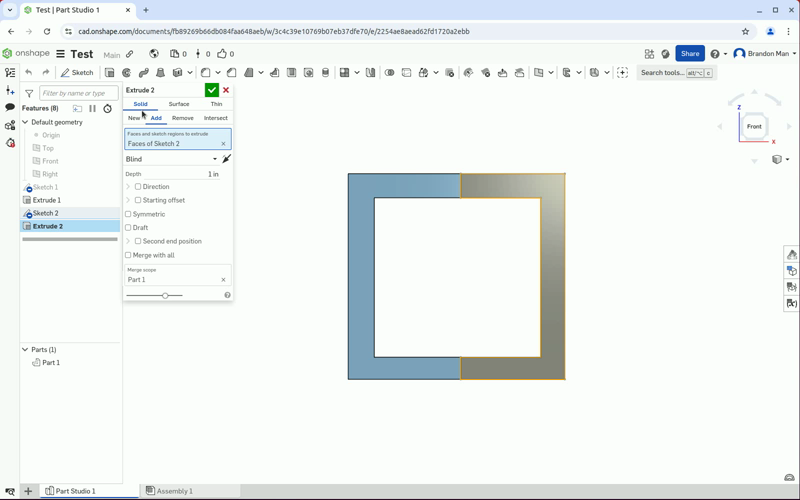
mouse_move(137, 120)
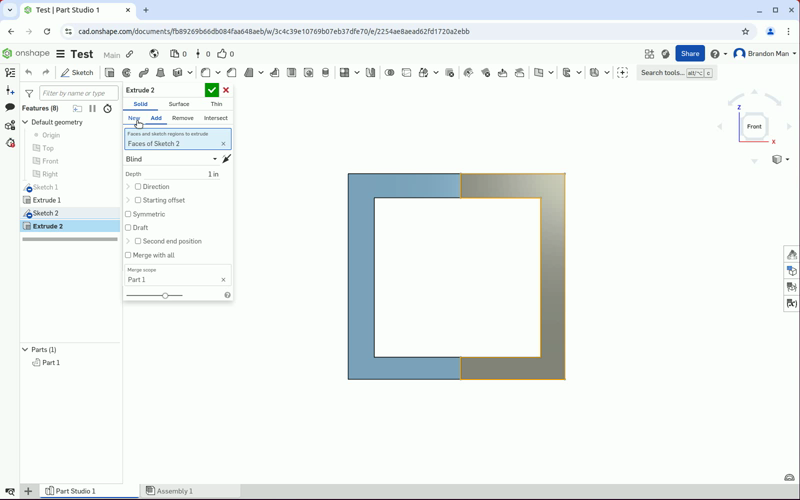
click(137, 120)
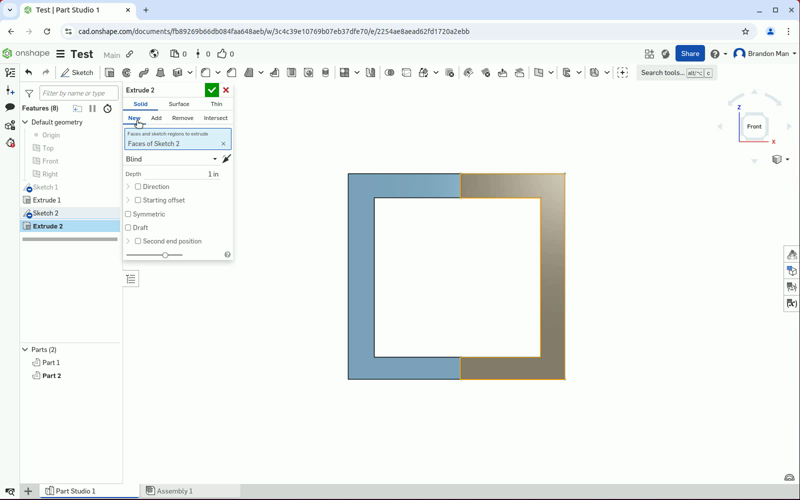
key(tab, 4)
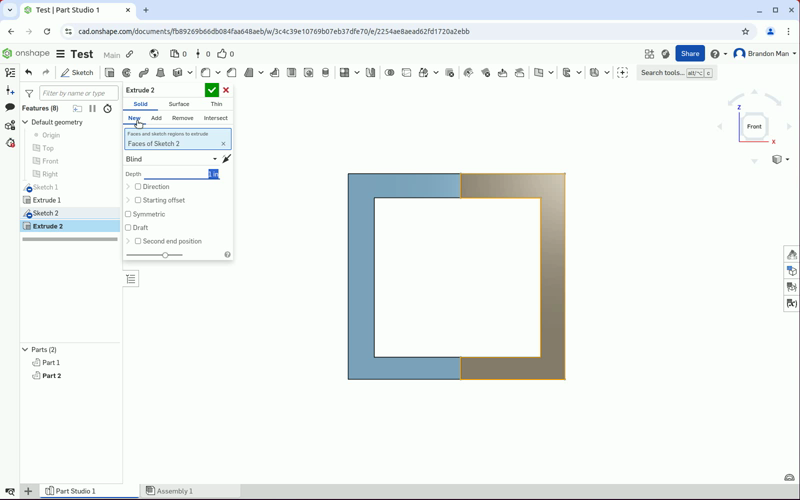
text(10.591)
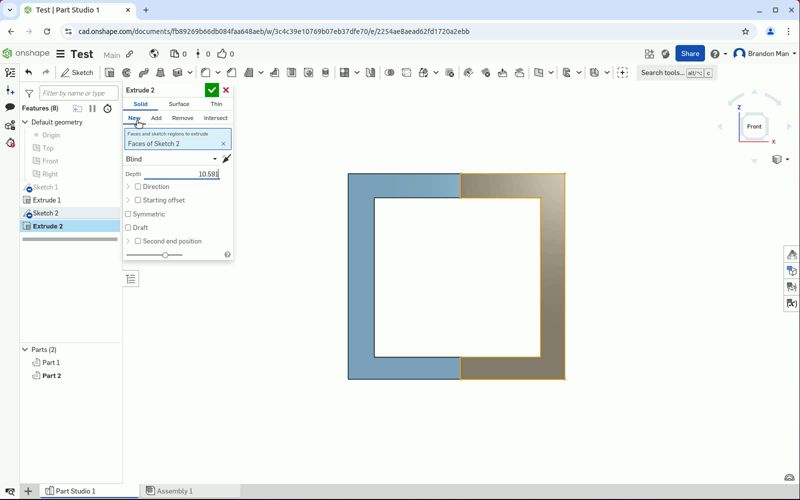
key(enter)
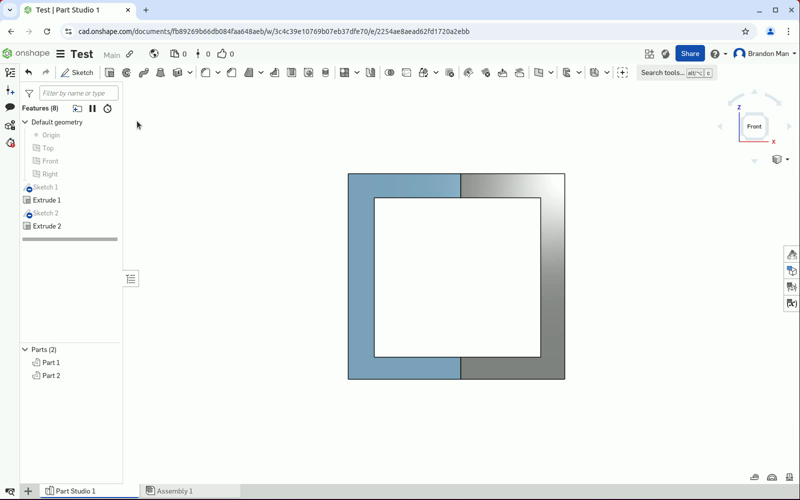
key(shift+h)
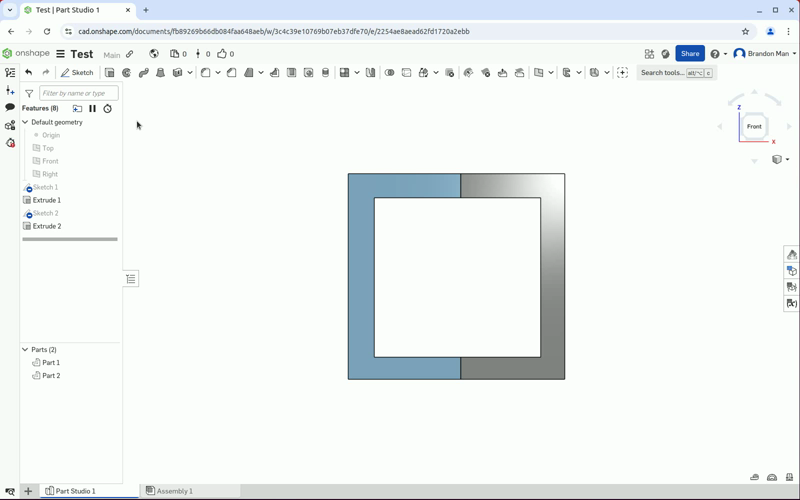
key(shift+h)
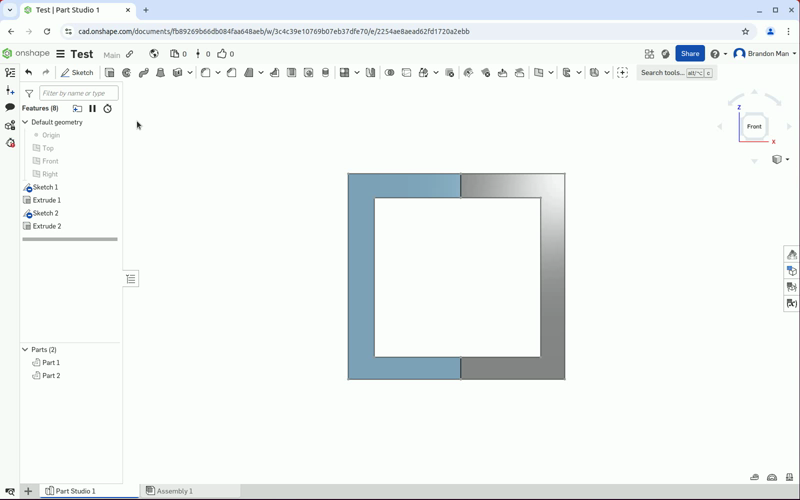
key(shift+7)
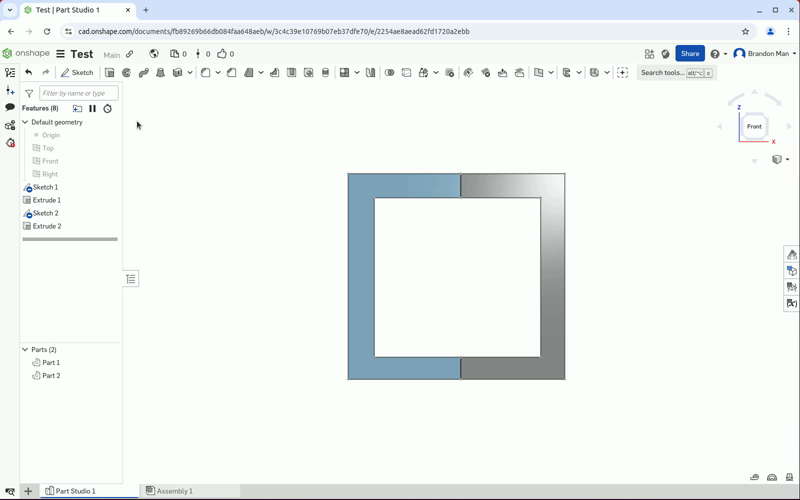
key(left, 2)
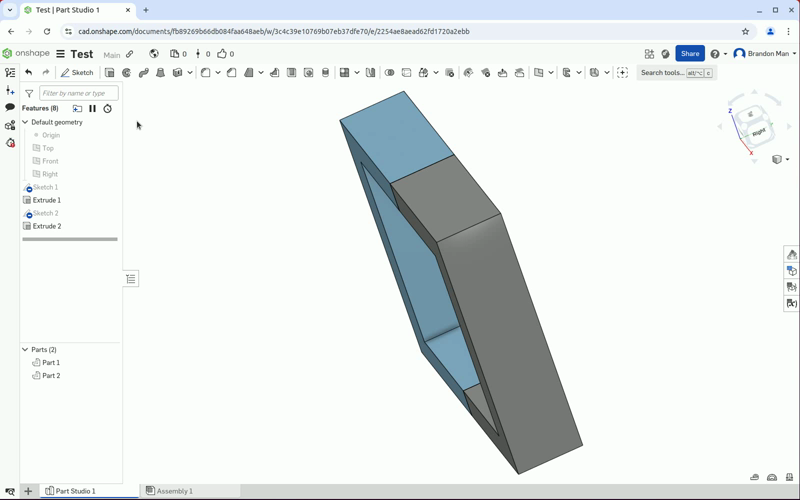
key(down, 2)
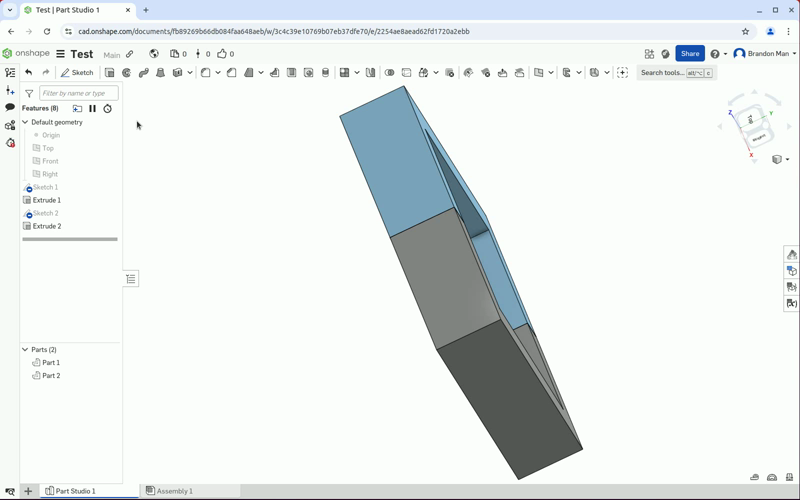
key(up, 2)
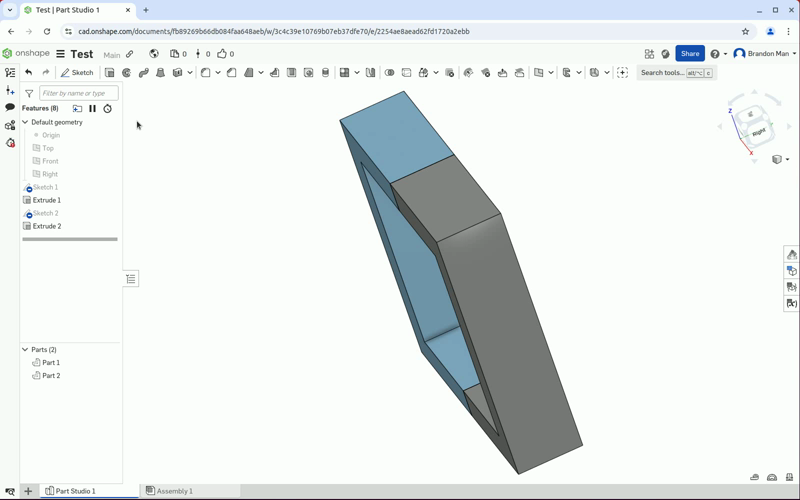
key(right, 2)
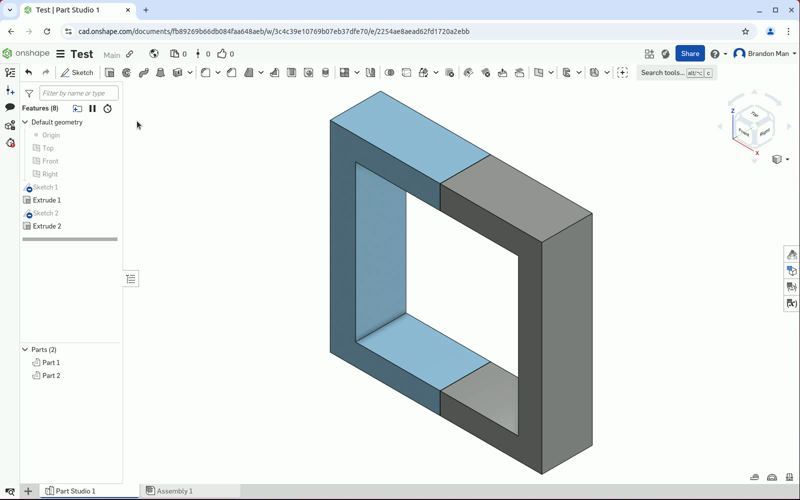
mouse_move(73, 189)
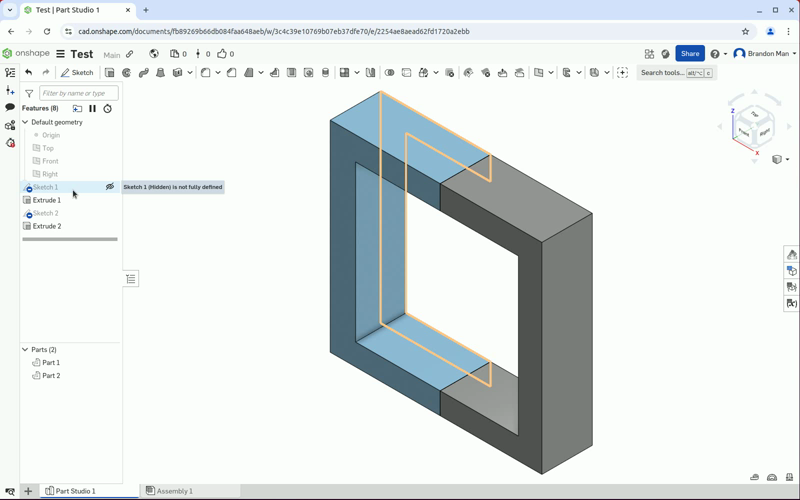
click(73, 189)